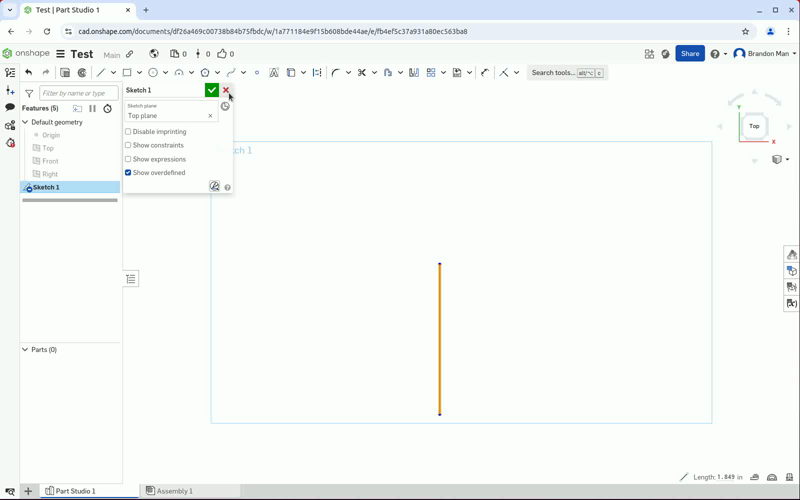
key(shift+h)
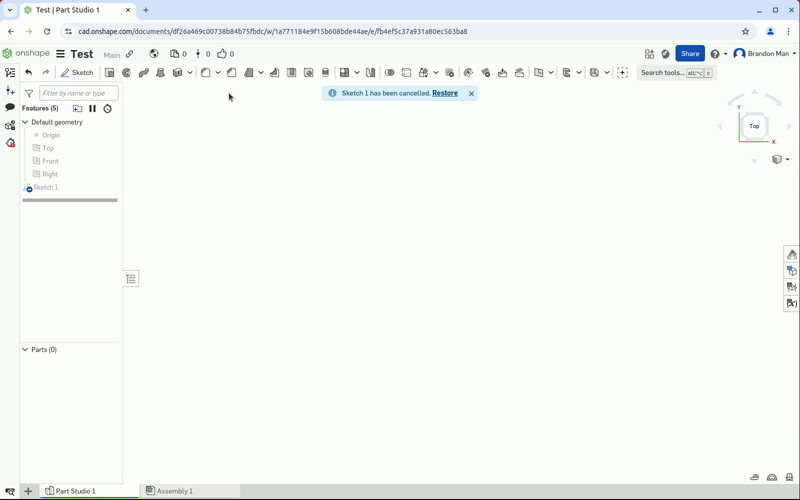
mouse_move(73, 352)
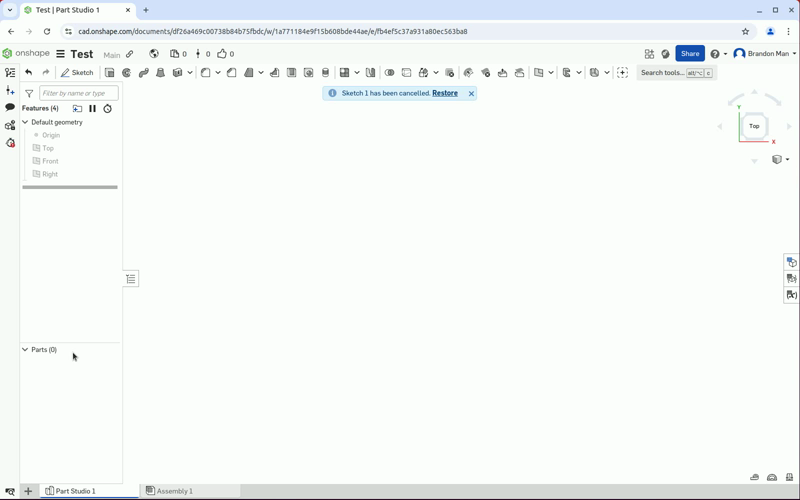
key(y)
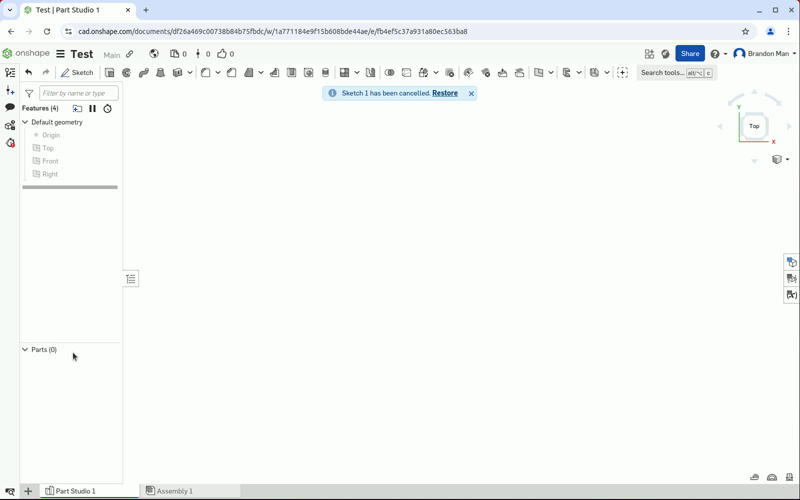
key(shift+p)
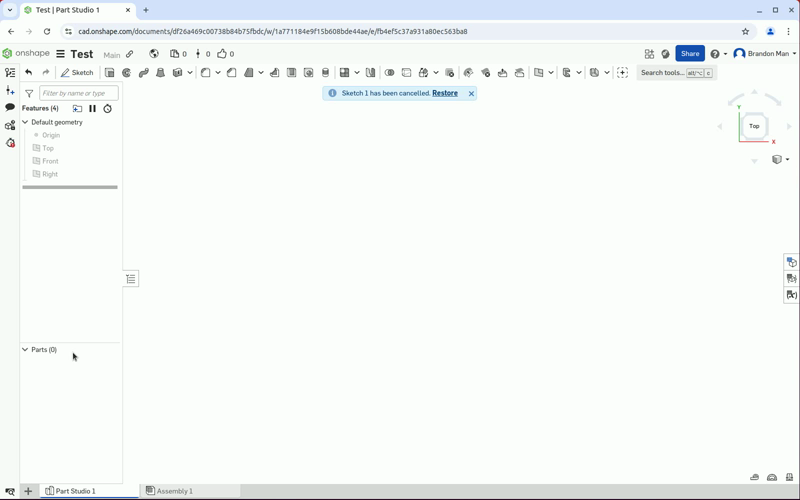
key(space)
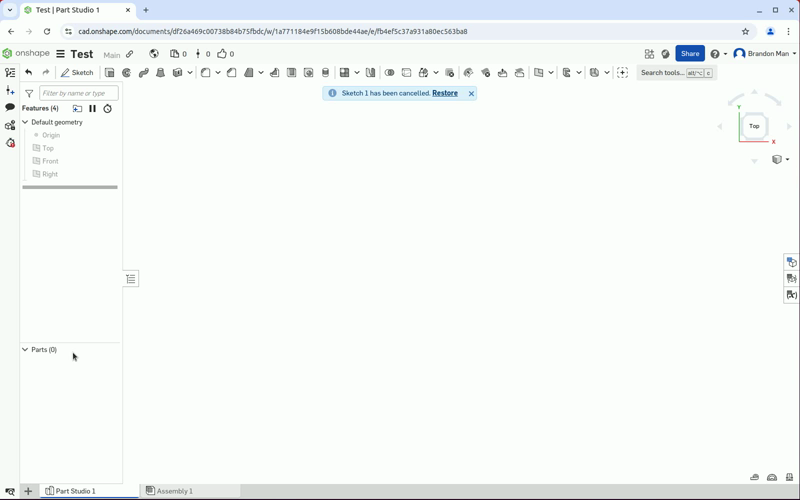
key_down(shift)
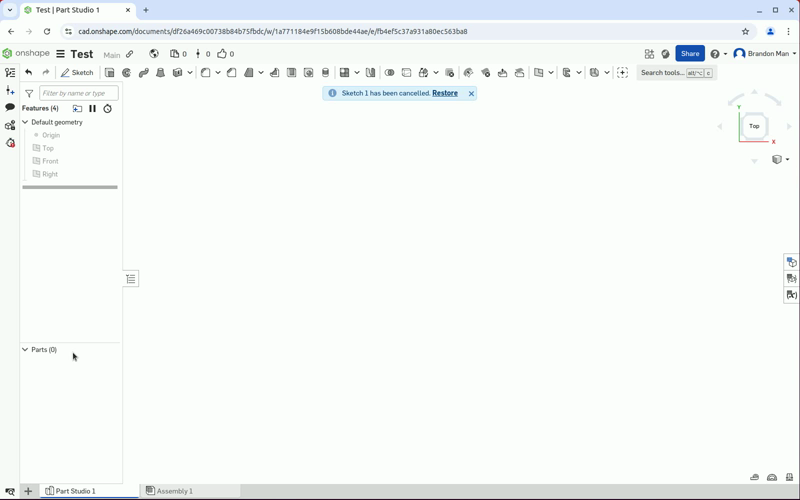
key(up)
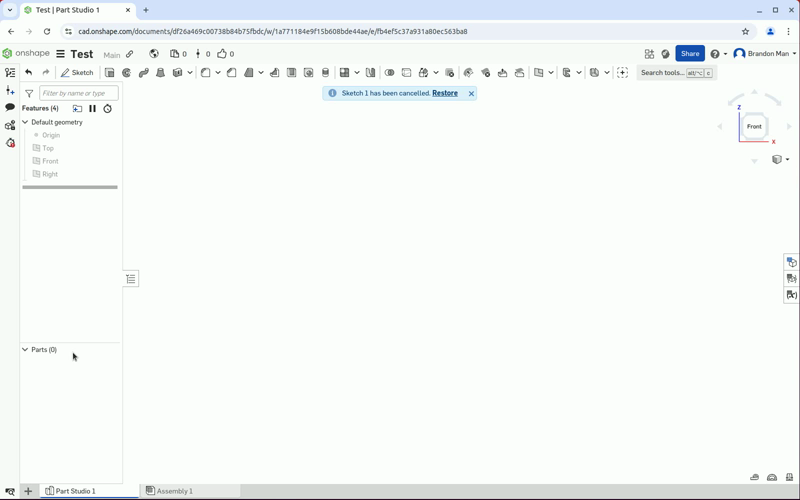
key_up(shift)
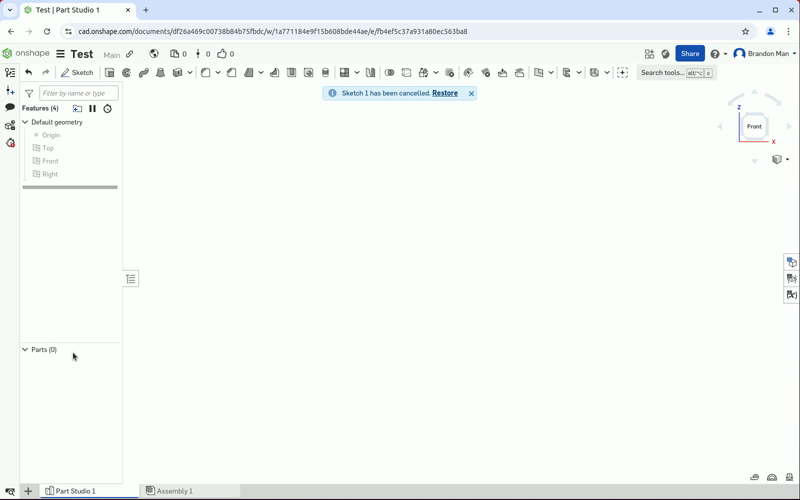
mouse_move(73, 352)
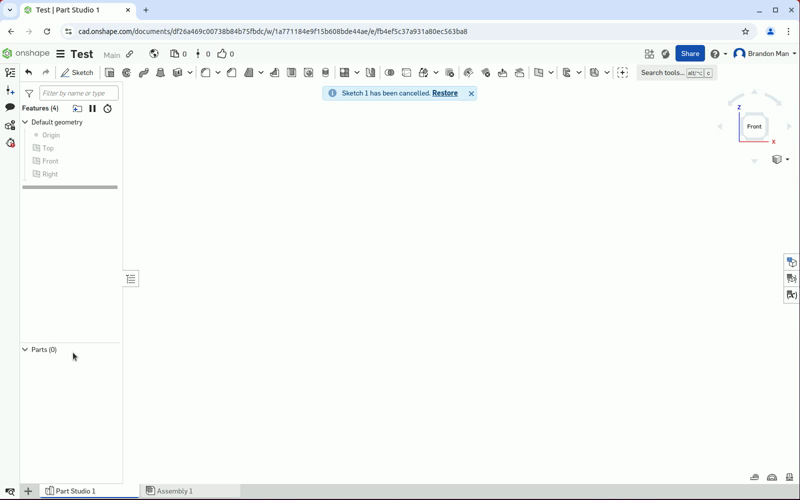
key(shift+y)
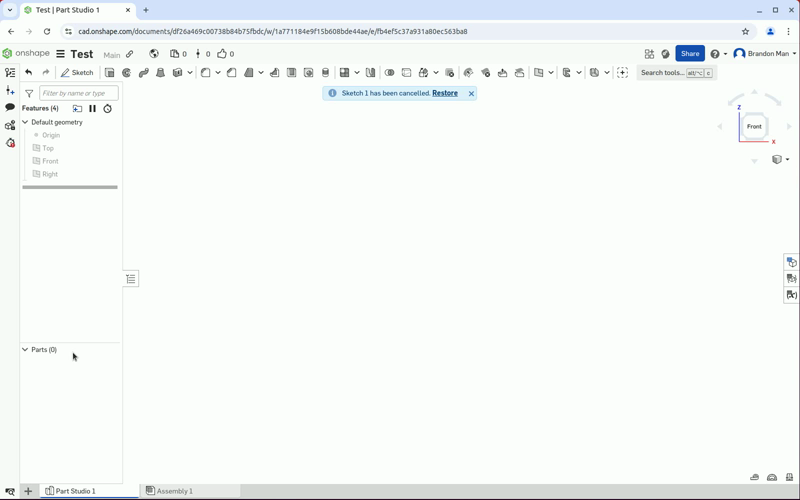
key(shift+s)
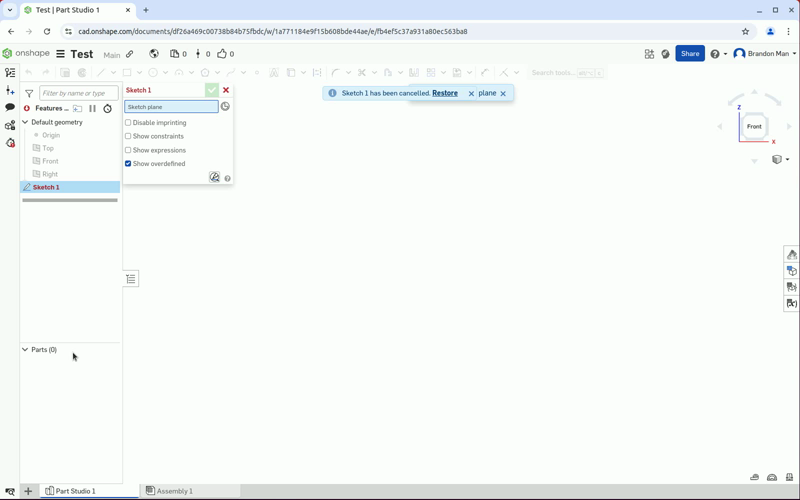
mouse_move(73, 163)
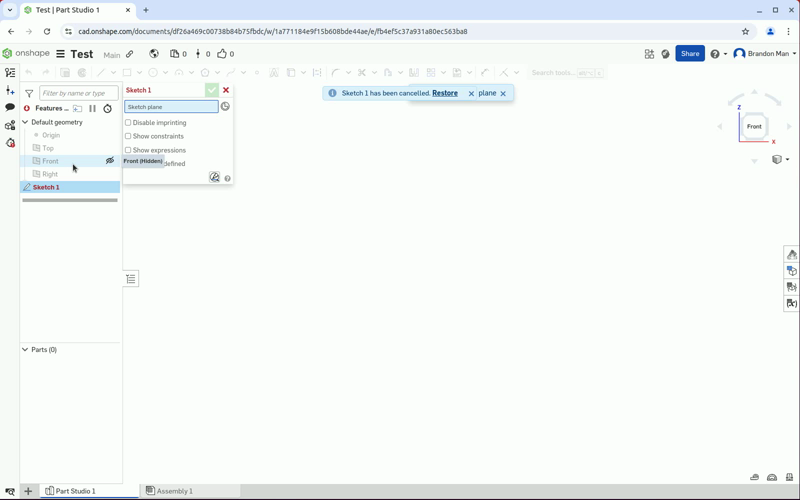
click(73, 163)
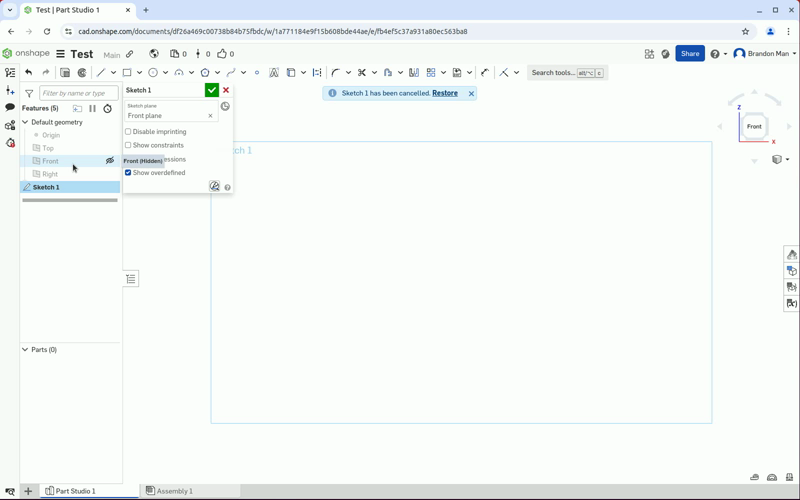
mouse_move(73, 352)
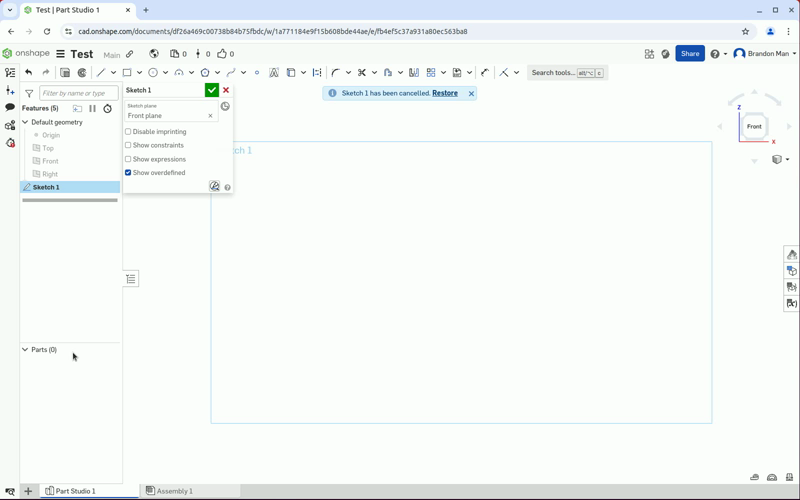
key(y)
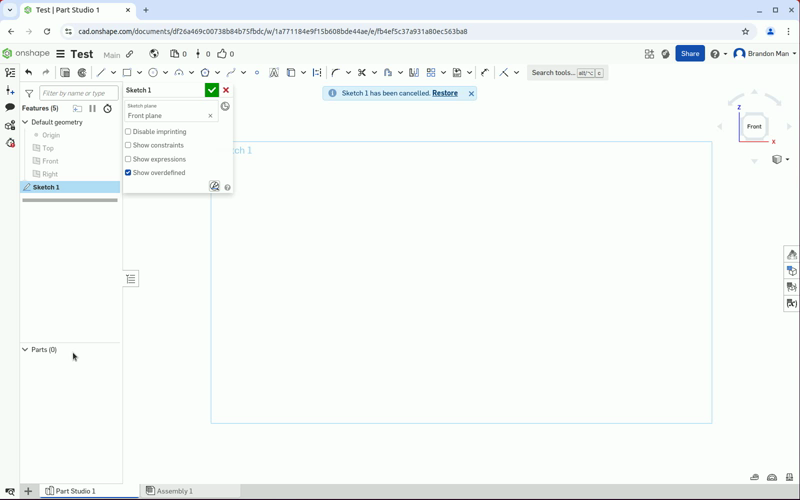
key(l)
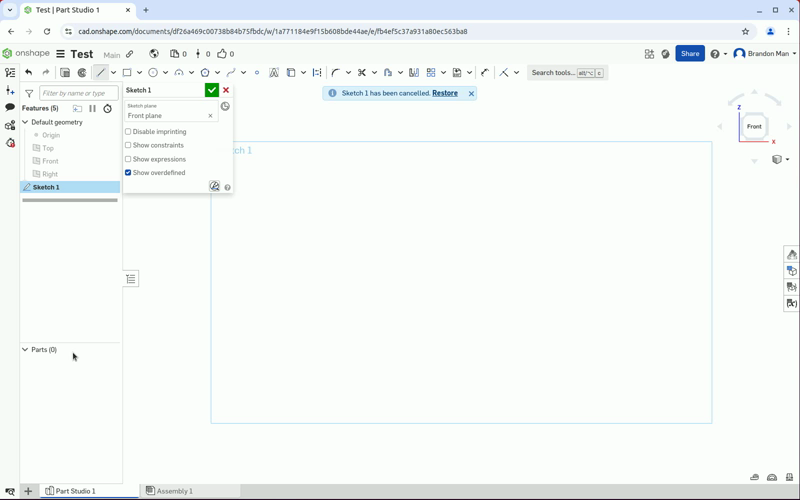
key_down(shift)
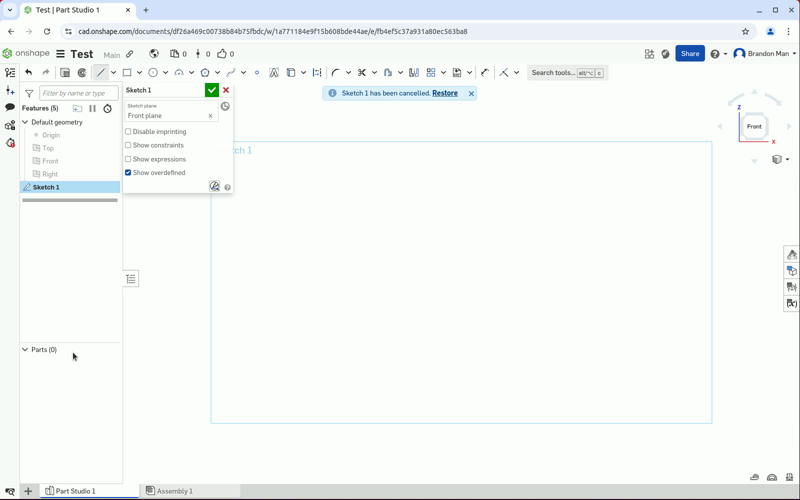
mouse_move(348, 395)
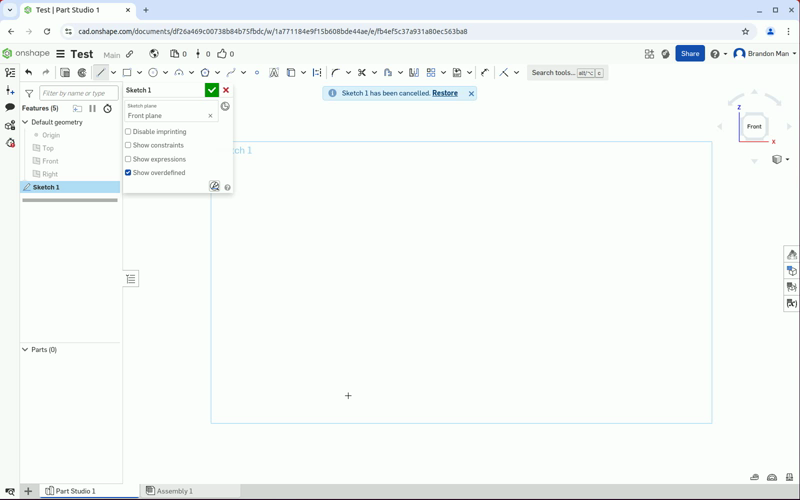
click(348, 395)
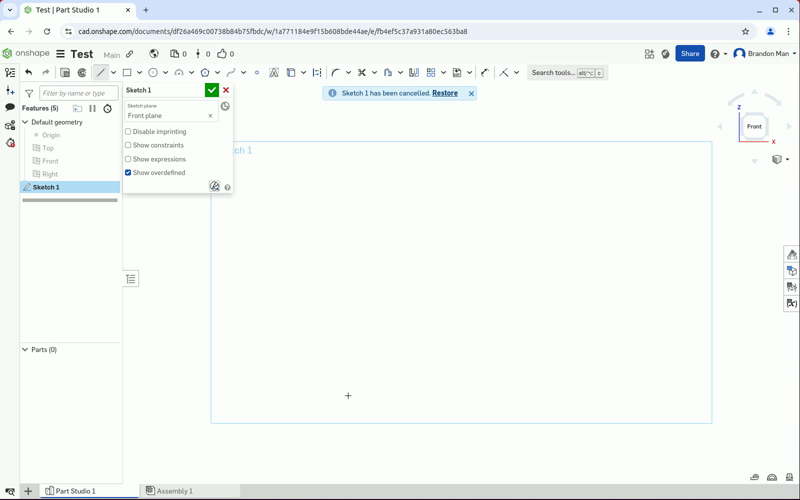
key_up(shift)
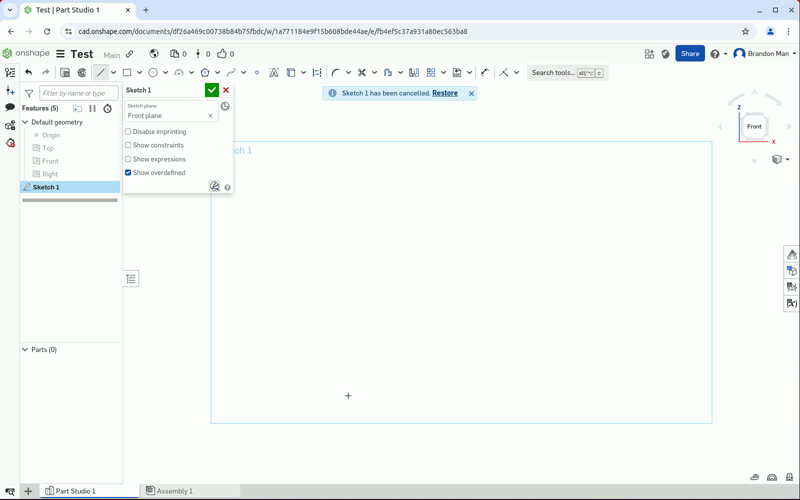
key_down(shift)
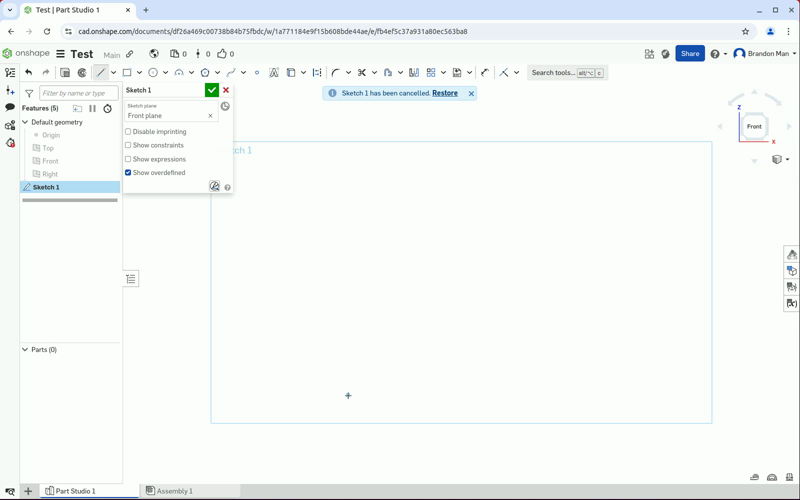
mouse_move(460, 395)
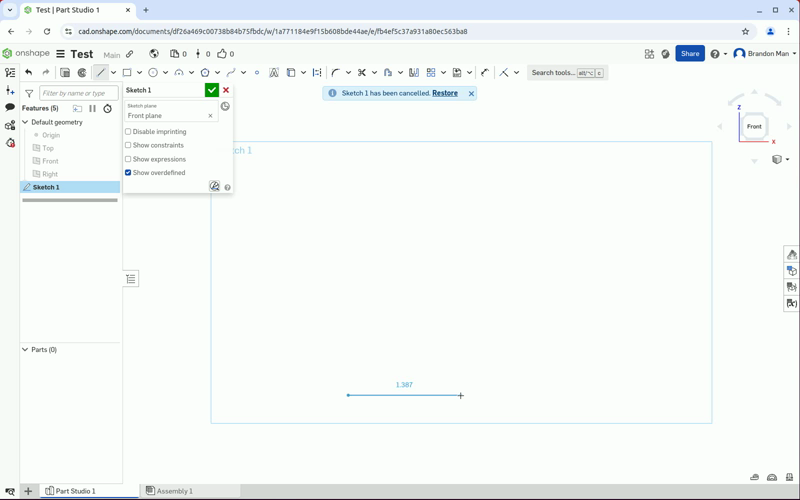
click(460, 395)
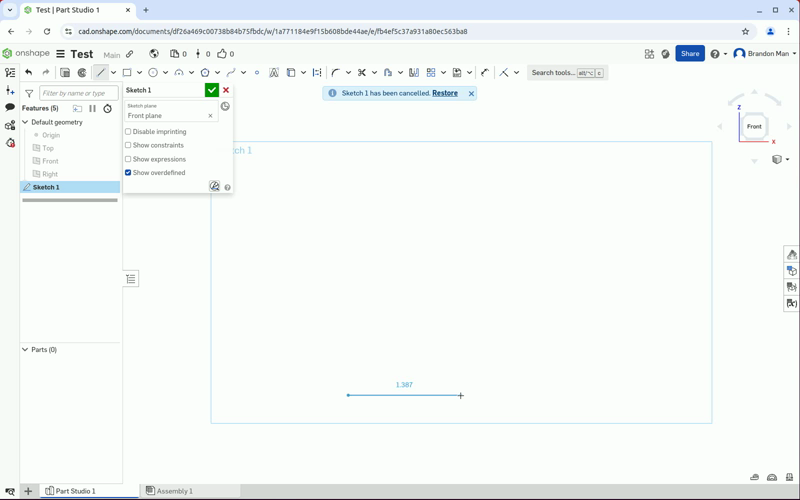
key_up(shift)
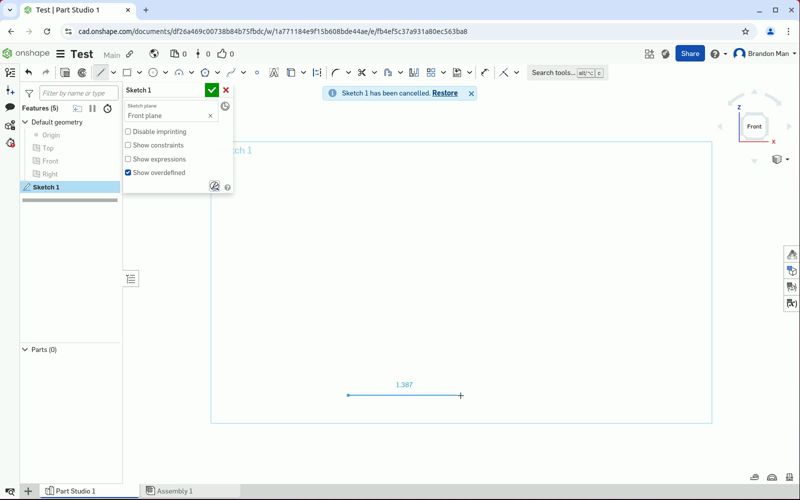
key_down(shift)
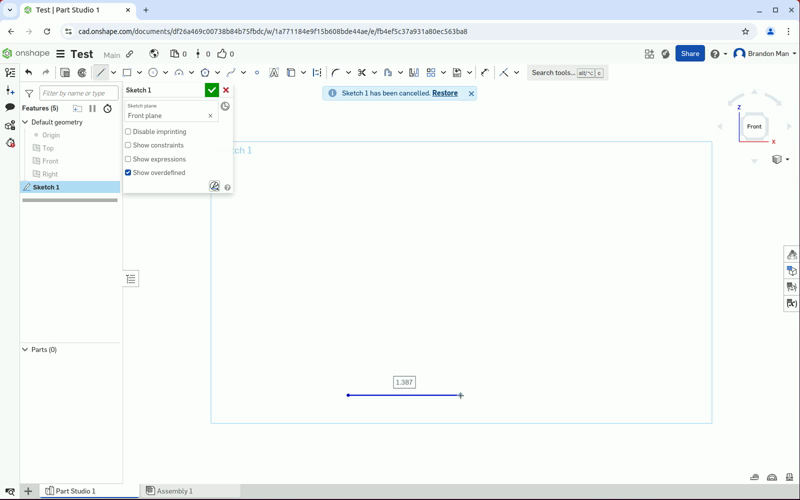
mouse_move(460, 282)
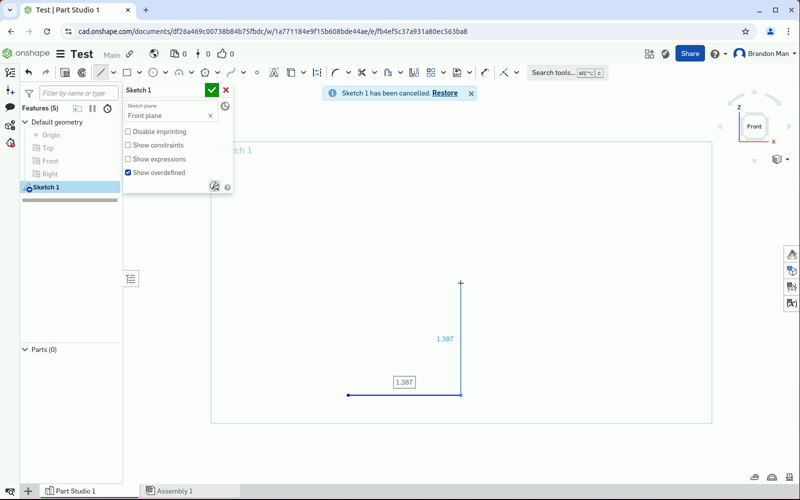
click(460, 282)
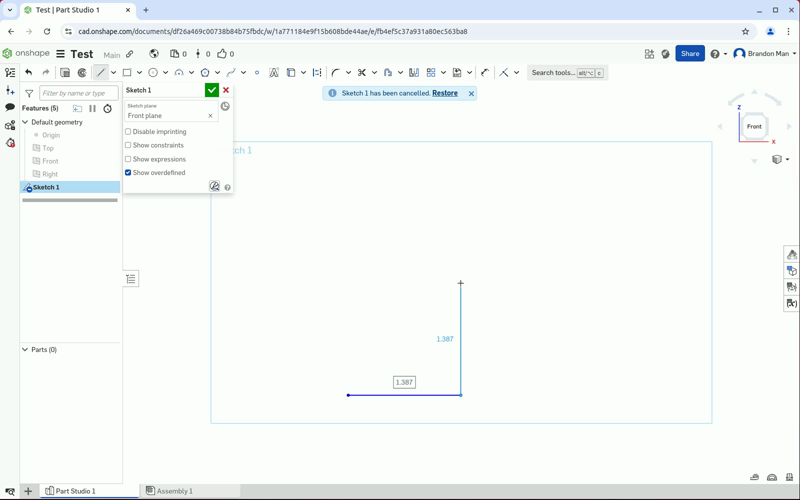
key_up(shift)
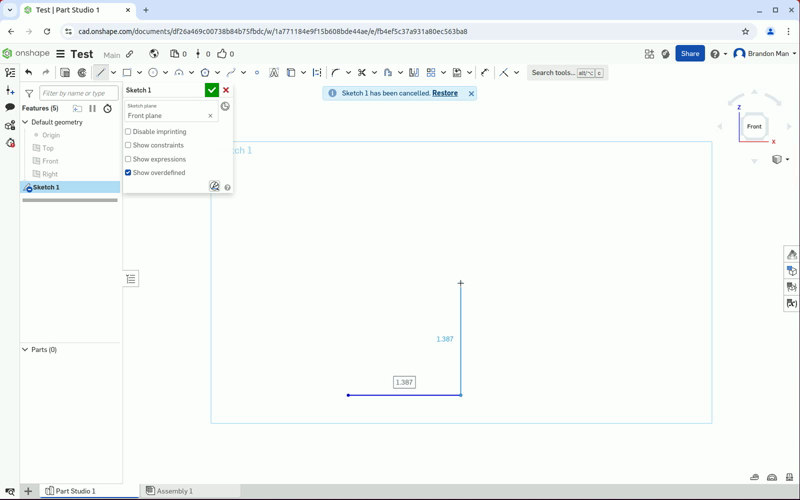
key_down(shift)
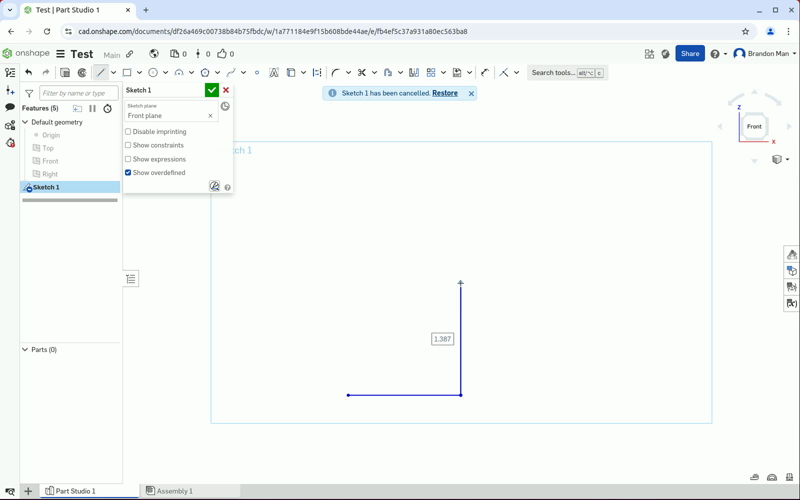
mouse_move(348, 282)
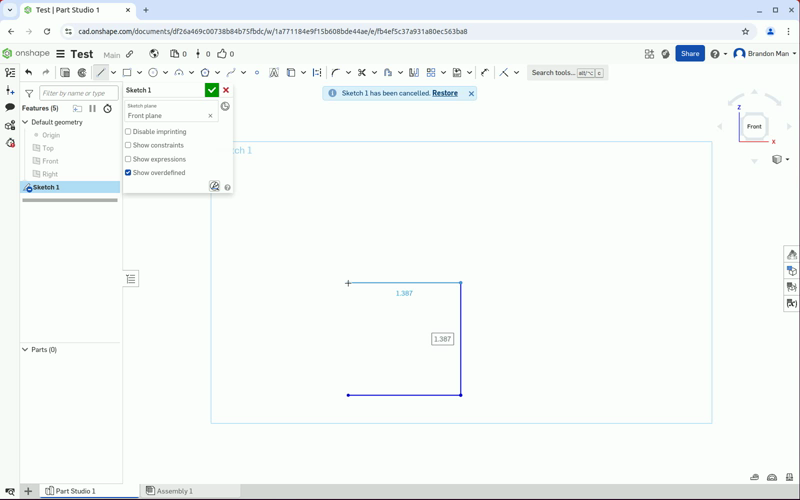
click(348, 282)
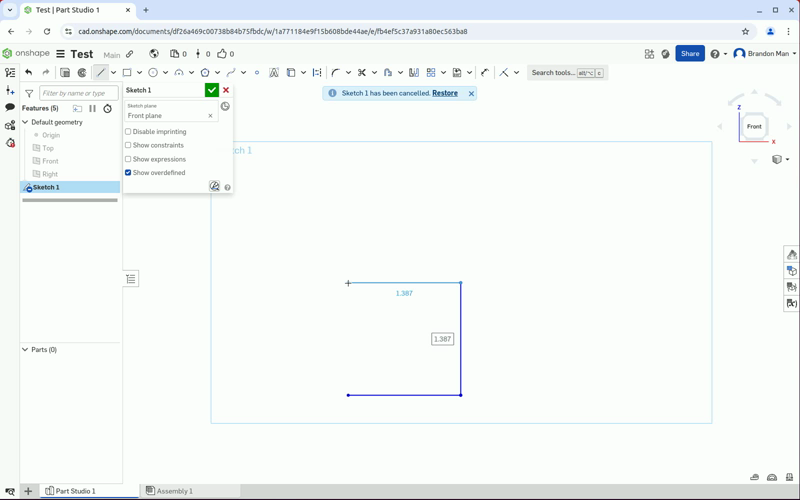
key_up(shift)
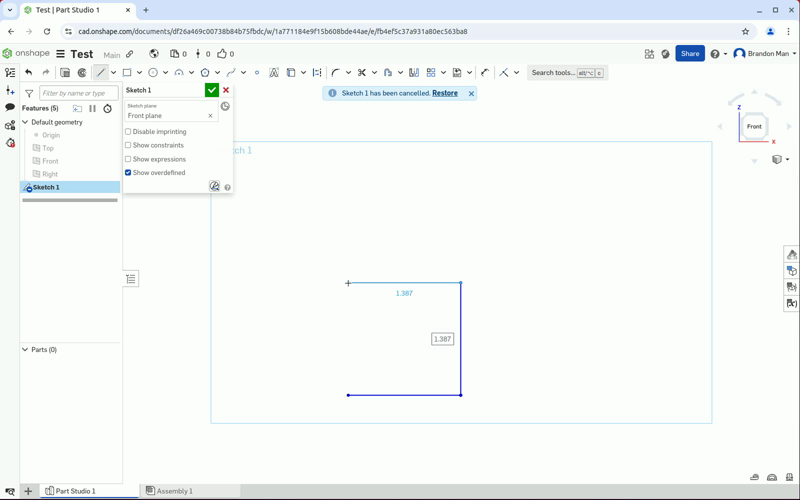
key_down(shift)
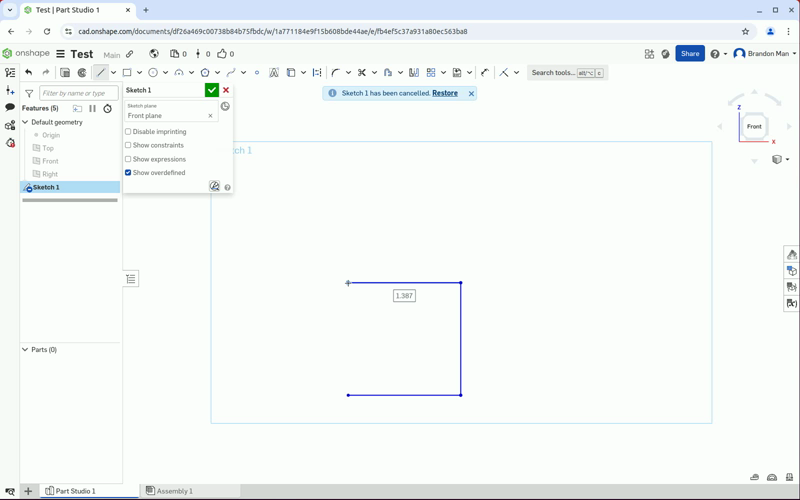
mouse_move(348, 395)
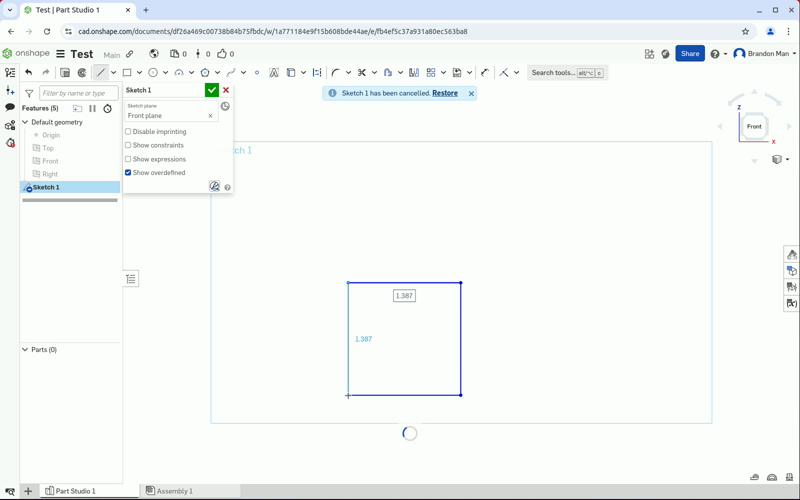
key_up(shift)
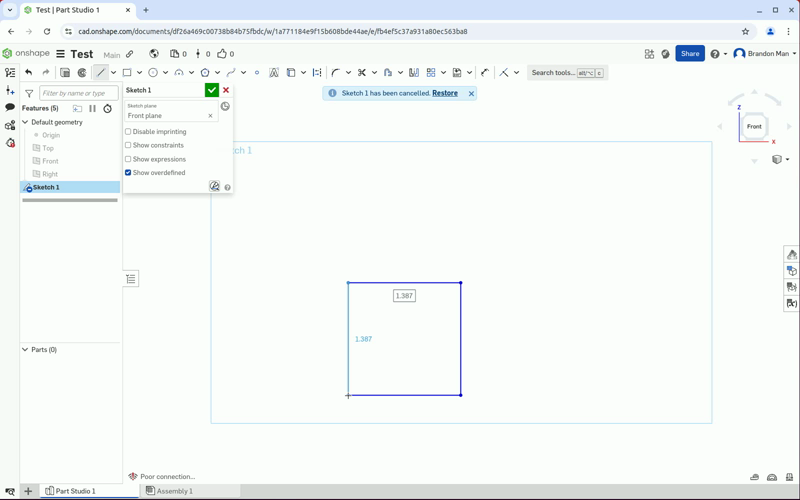
click(348, 395)
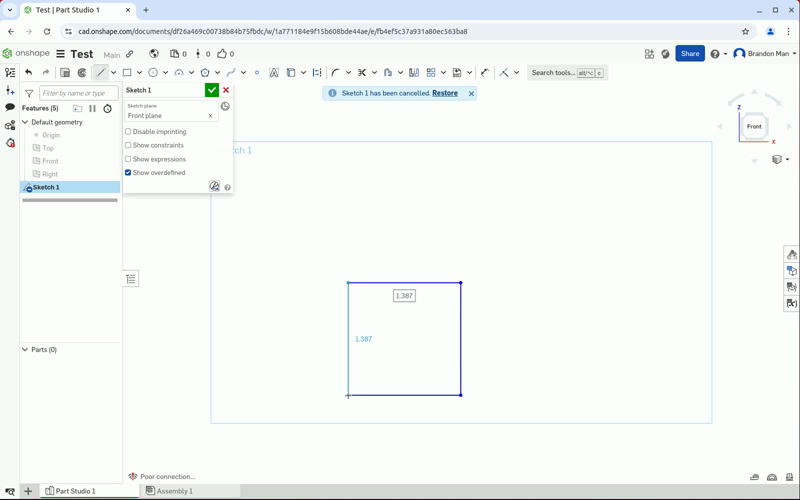
key(esc)
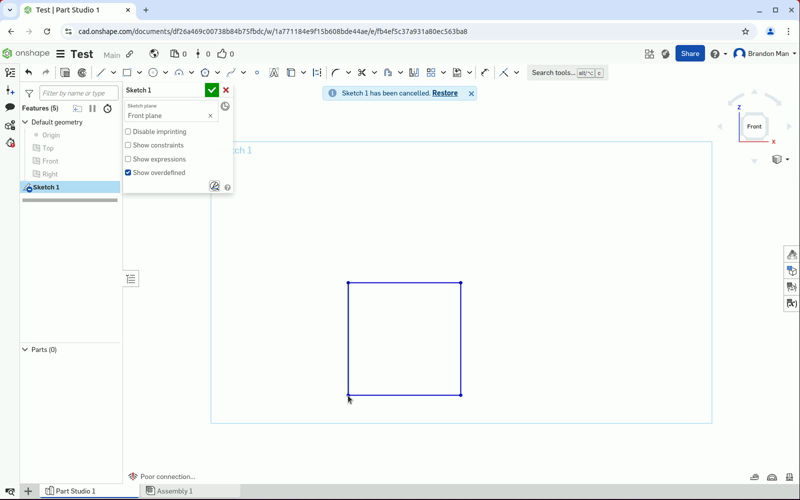
mouse_move(362, 323)
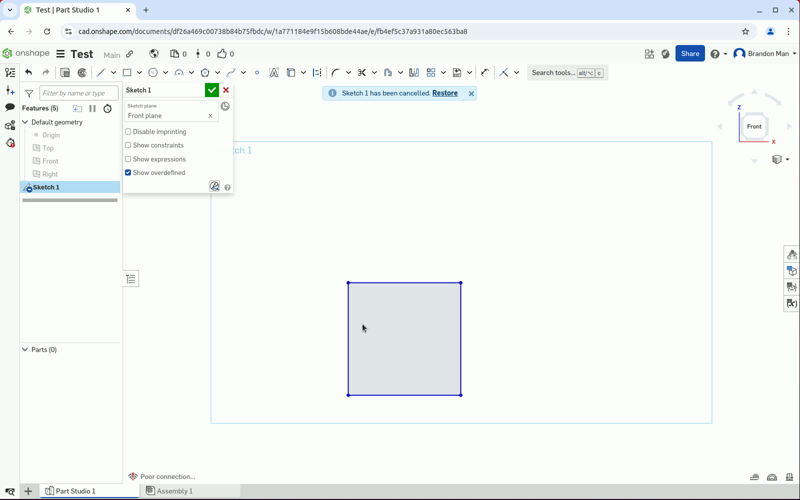
click(362, 323)
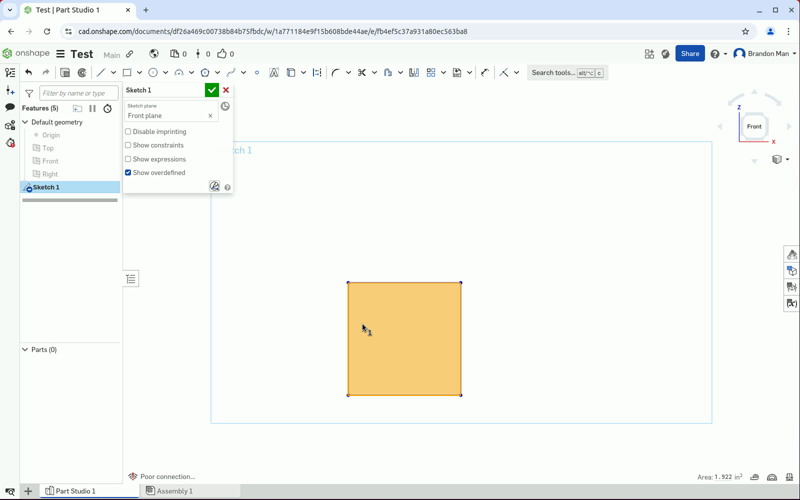
mouse_move(73, 352)
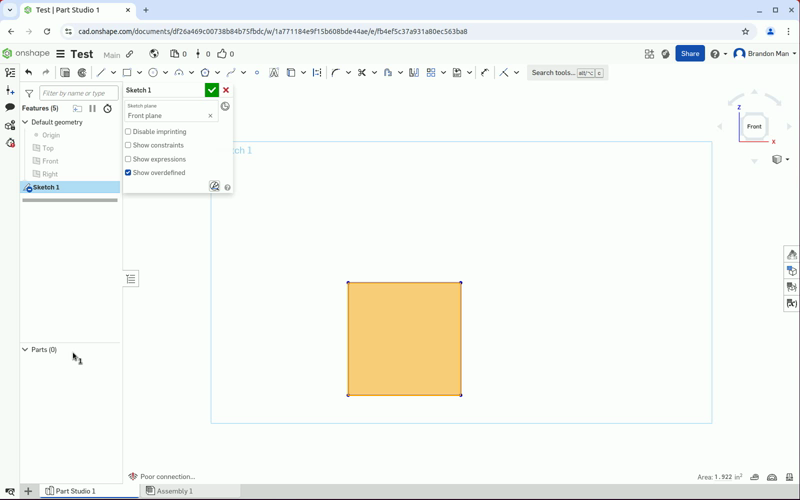
key(shift+y)
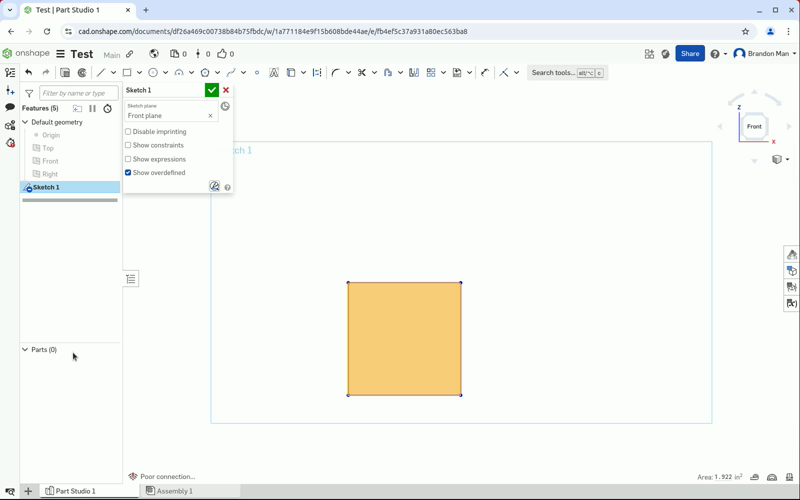
key(shift+e)
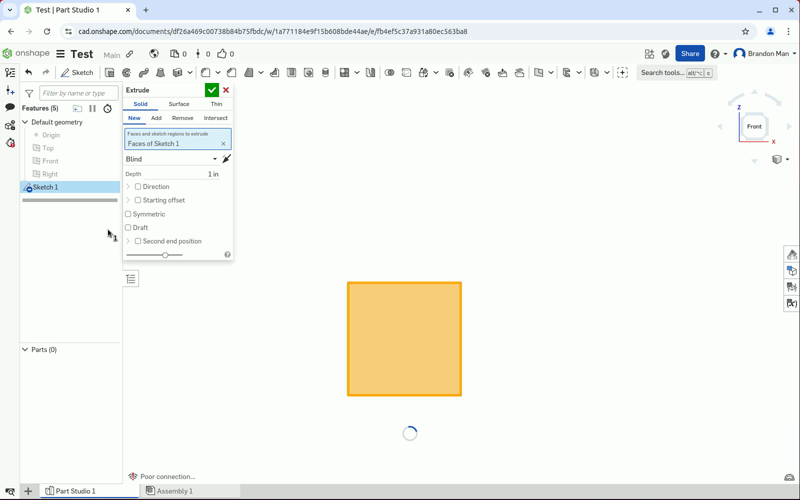
mouse_move(143, 106)
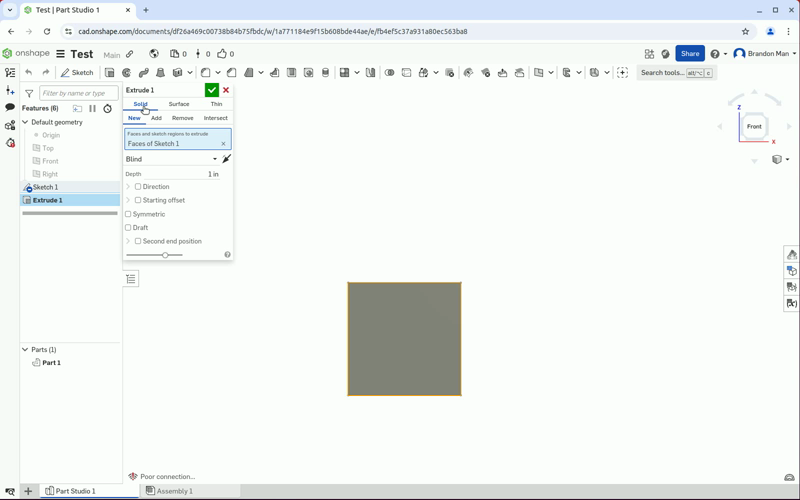
click(143, 106)
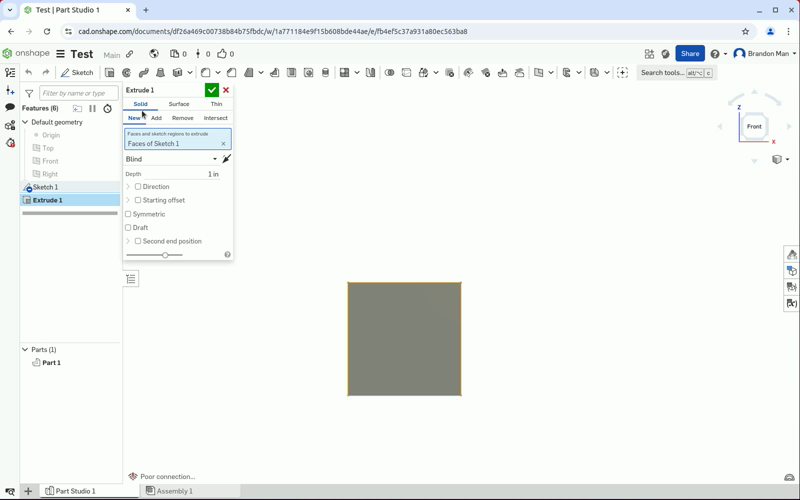
mouse_move(137, 120)
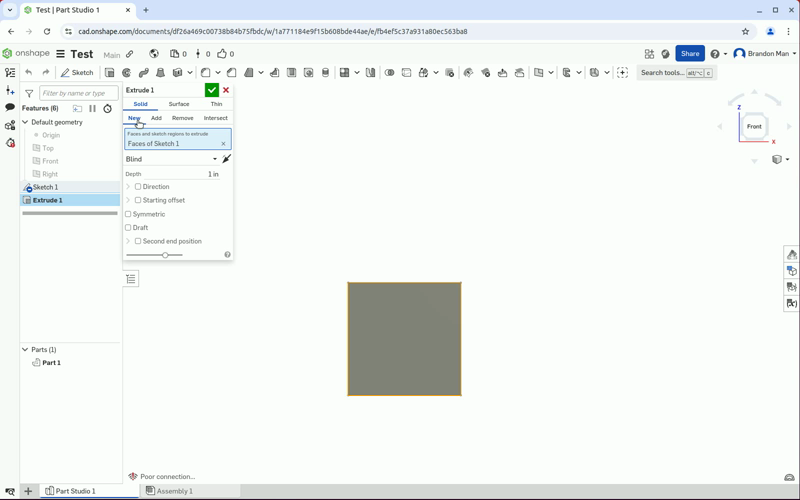
click(137, 120)
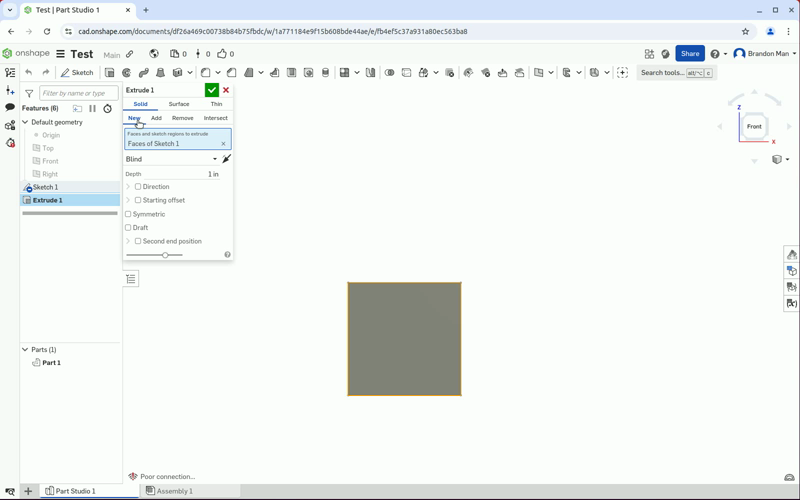
key(tab, 4)
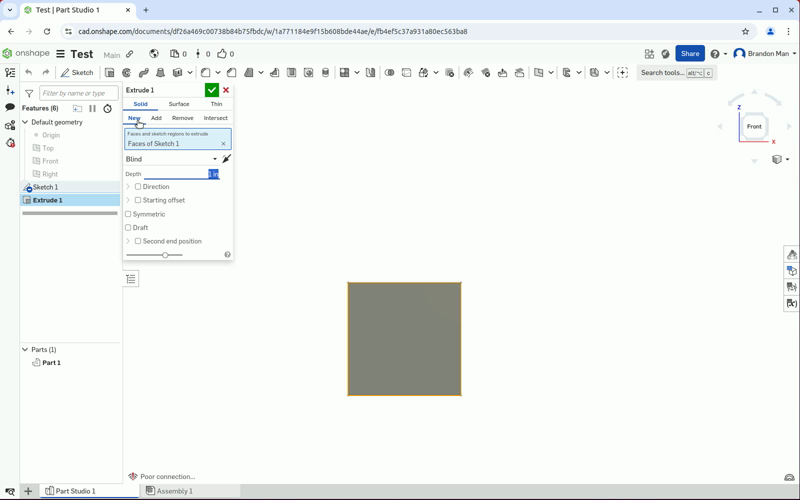
text(1.372)
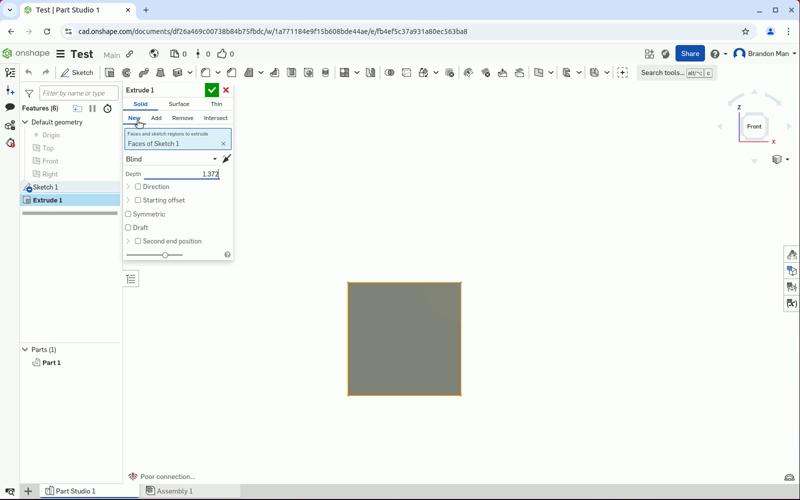
key(enter)
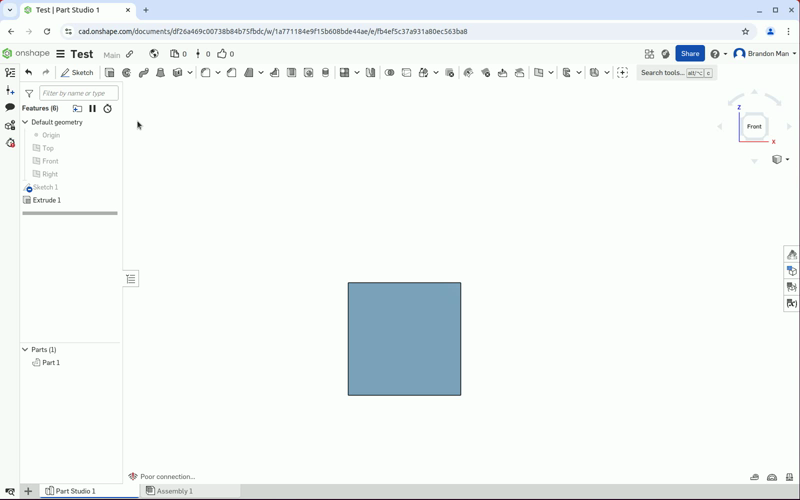
key(shift+h)
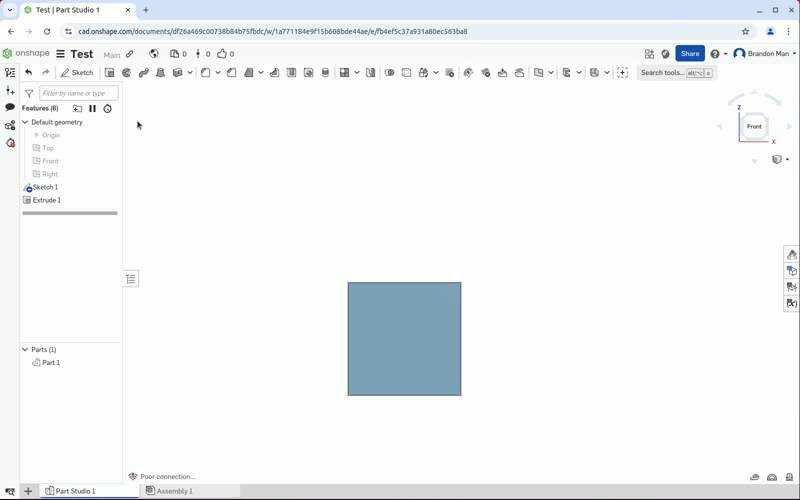
key(shift+h)
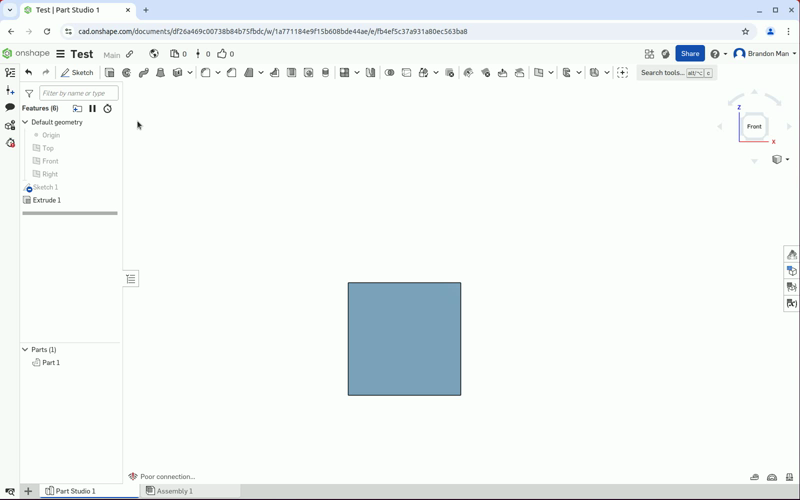
mouse_move(73, 189)
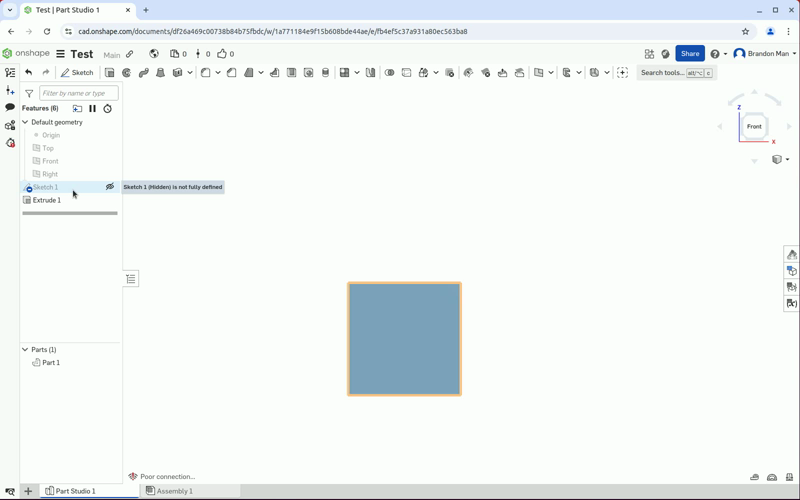
click(73, 189)
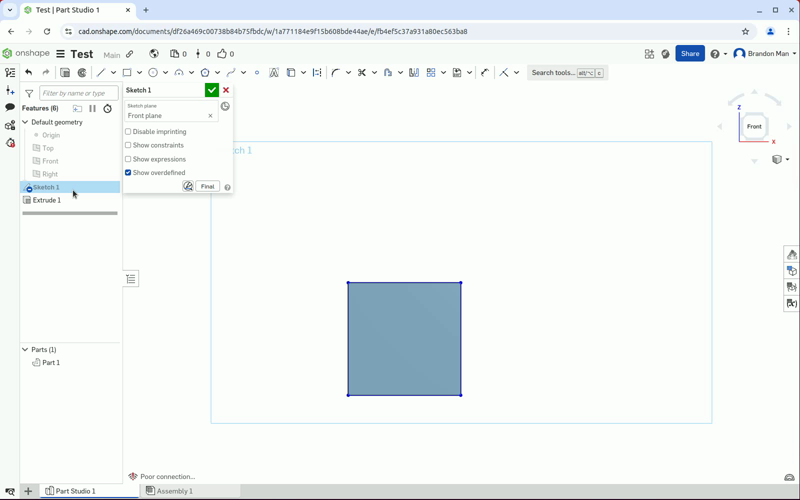
mouse_move(229, 92)
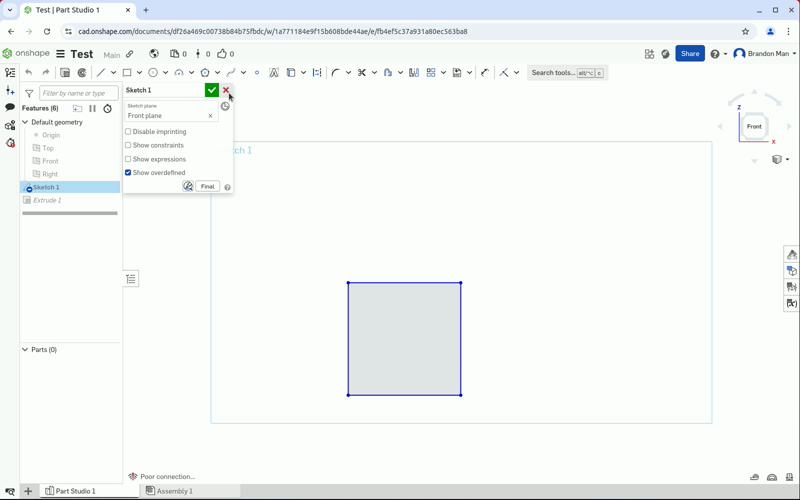
click(229, 92)
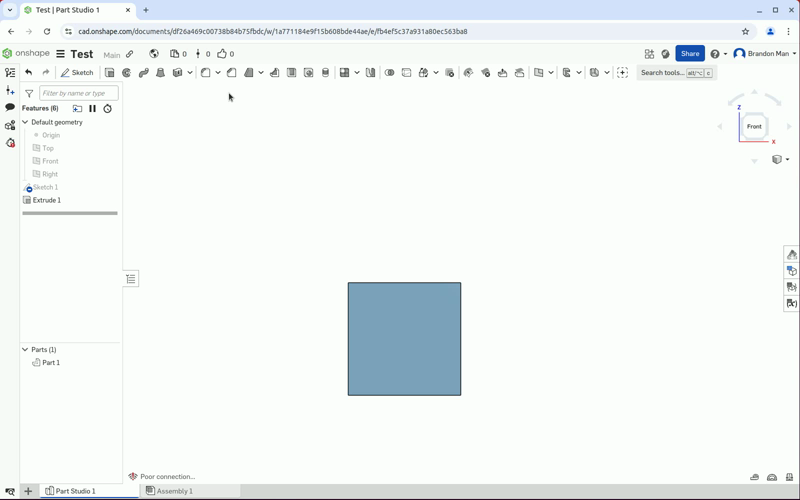
mouse_move(541, 75)
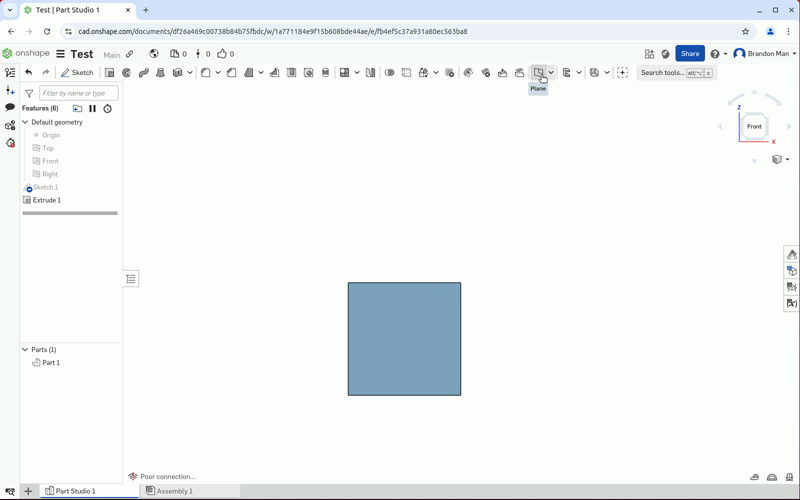
click(541, 75)
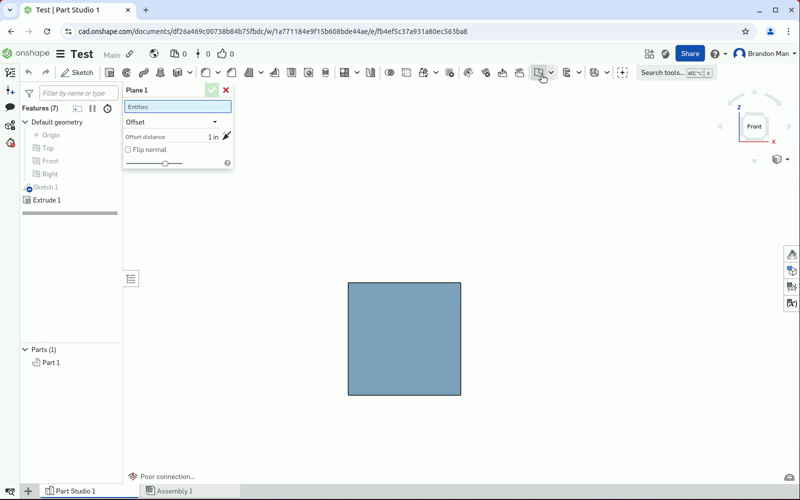
mouse_move(73, 163)
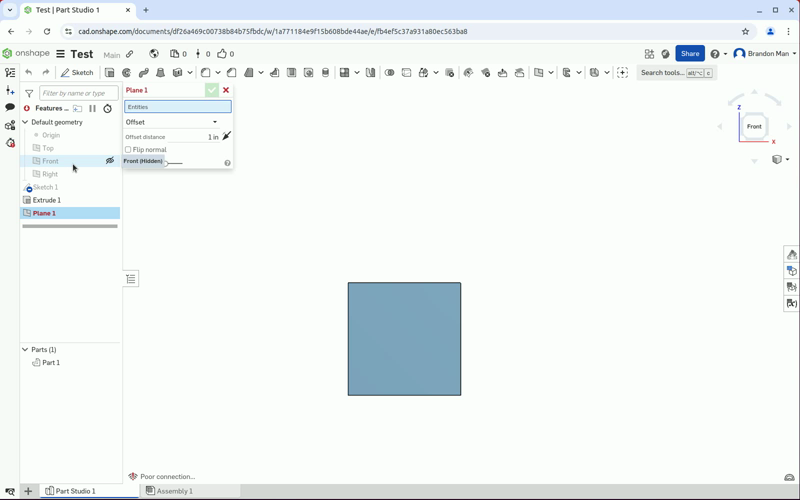
click(73, 163)
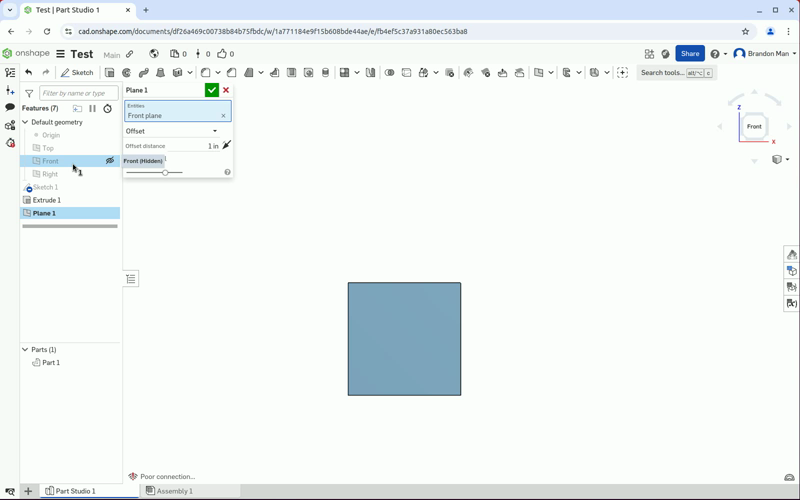
key(tab, 2)
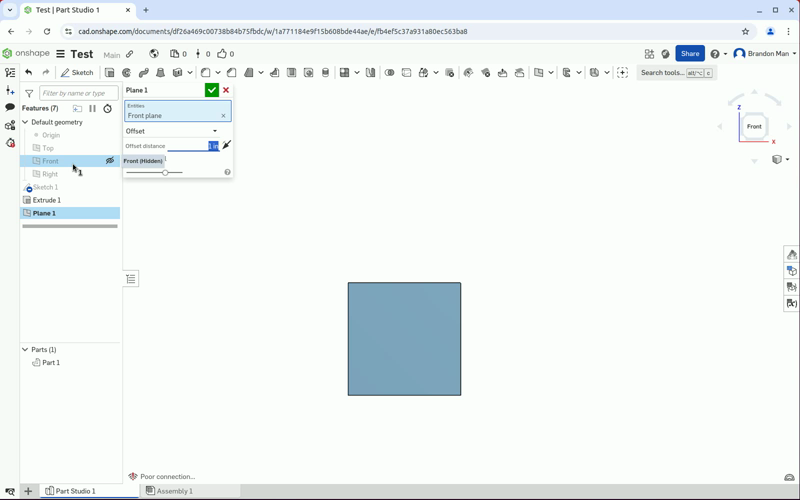
text(1.372)
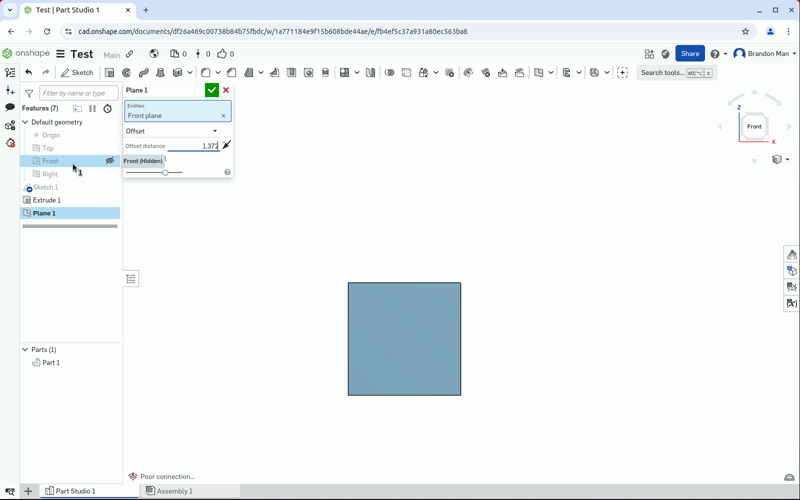
key(enter, 2)
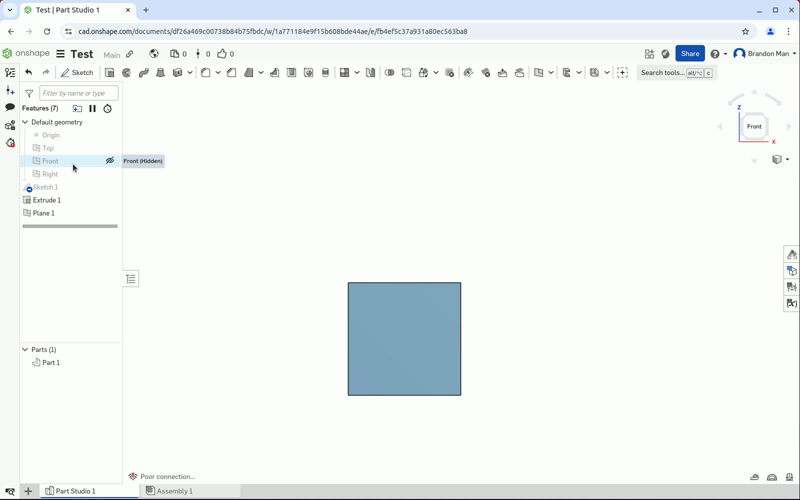
key(shift+s)
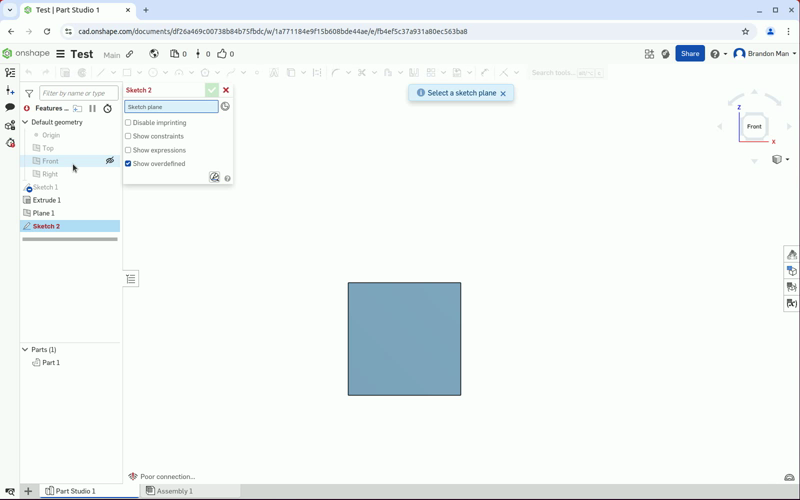
mouse_move(73, 215)
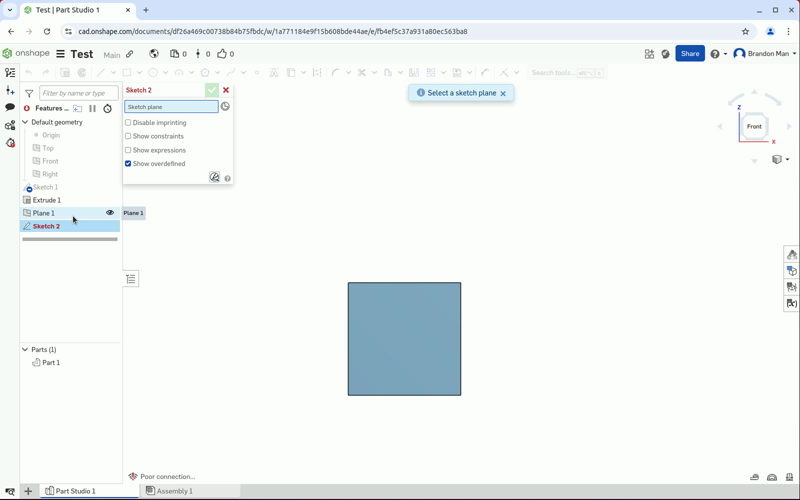
click(73, 215)
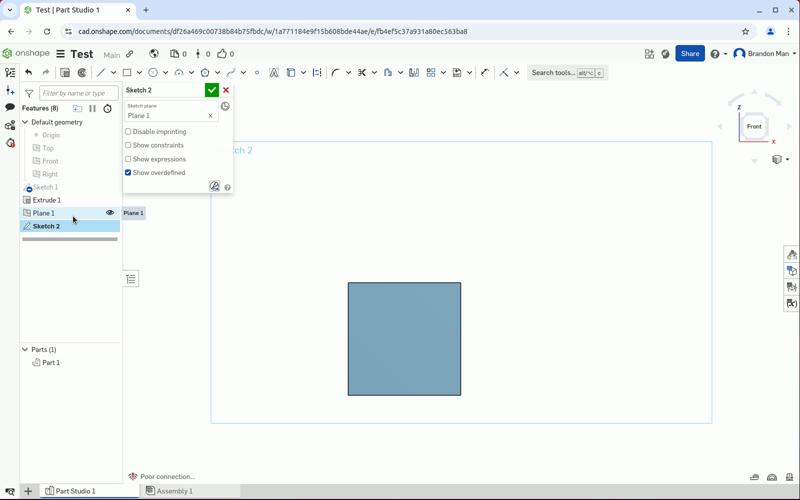
mouse_move(73, 352)
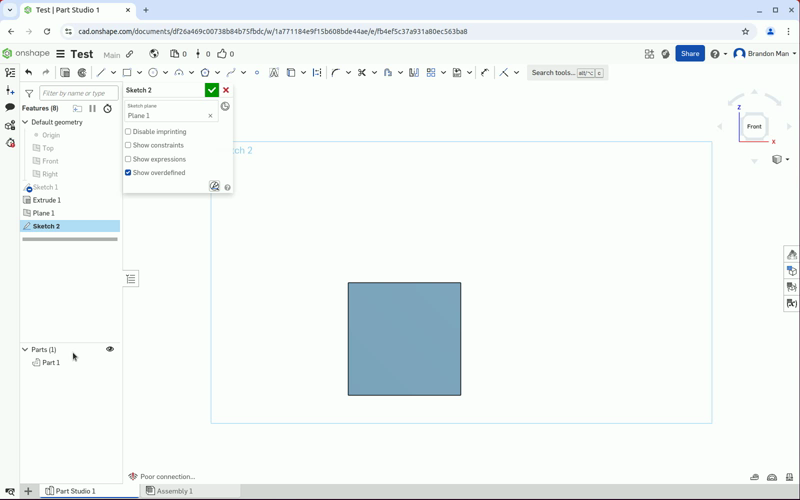
key(y)
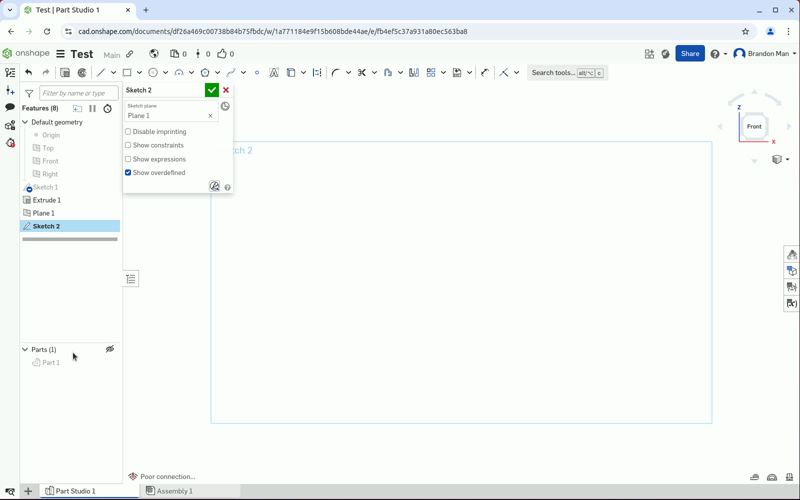
key(c)
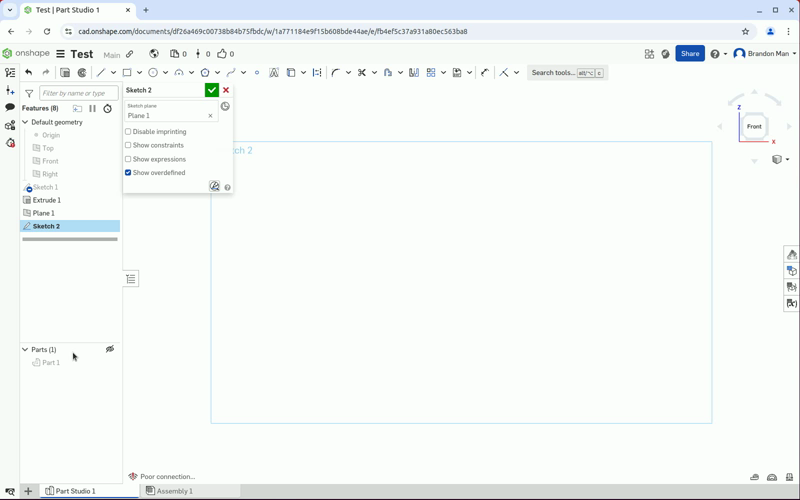
key_down(shift)
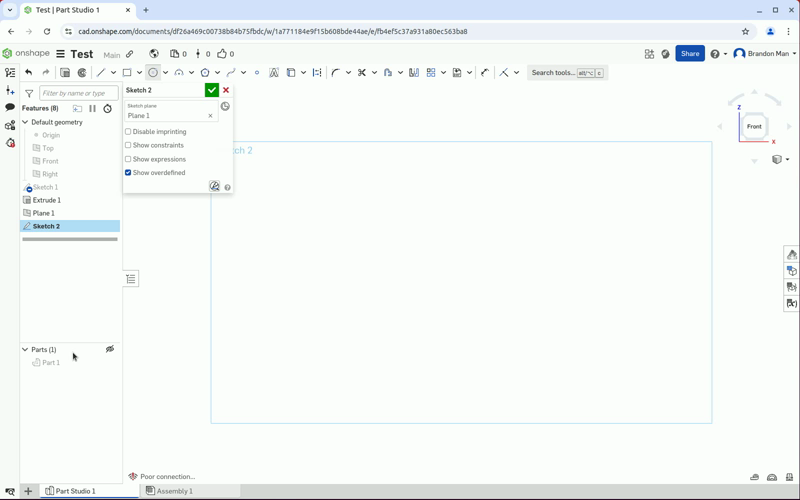
mouse_move(405, 339)
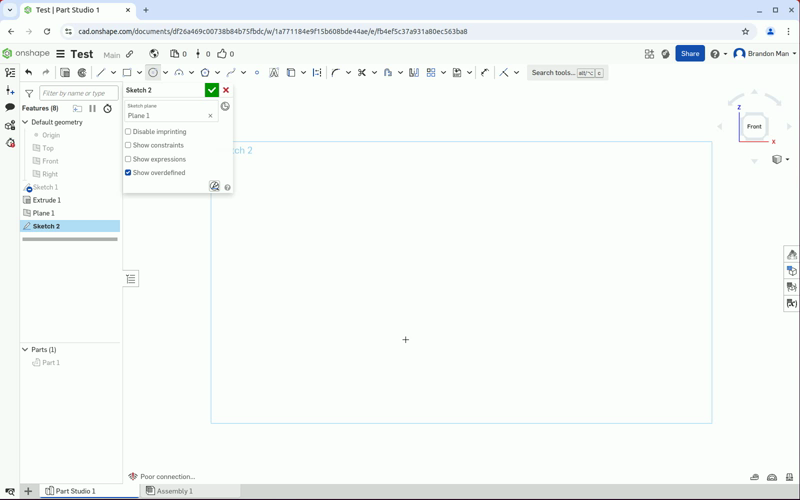
click(405, 339)
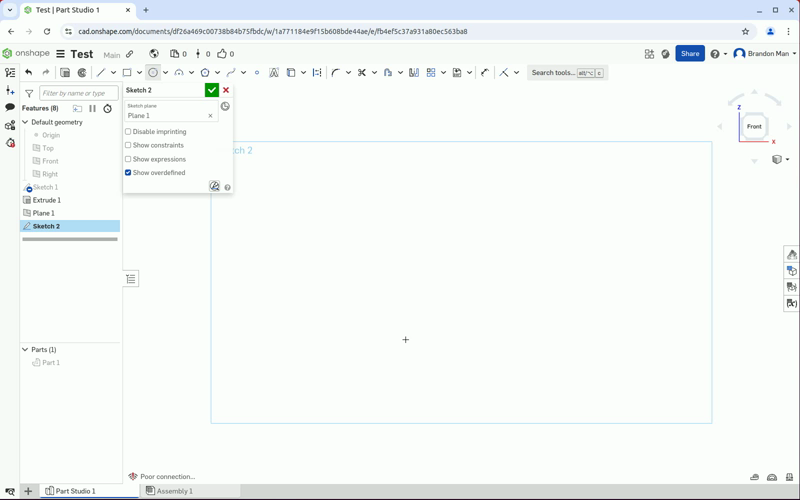
key_up(shift)
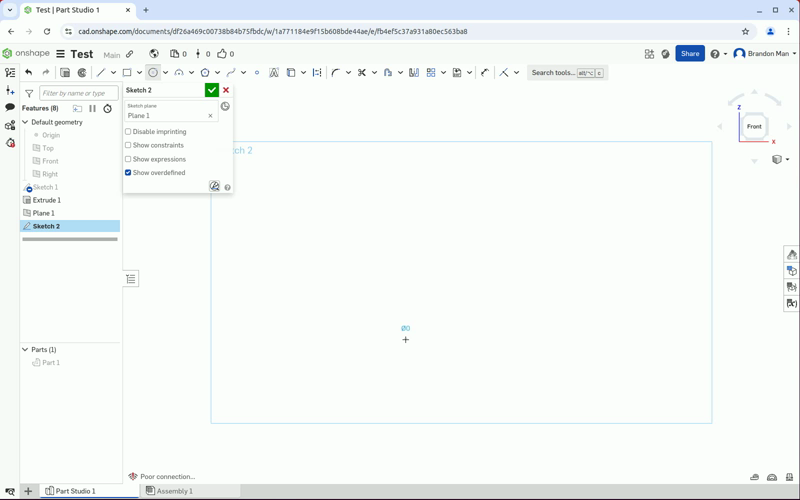
mouse_move(423, 339)
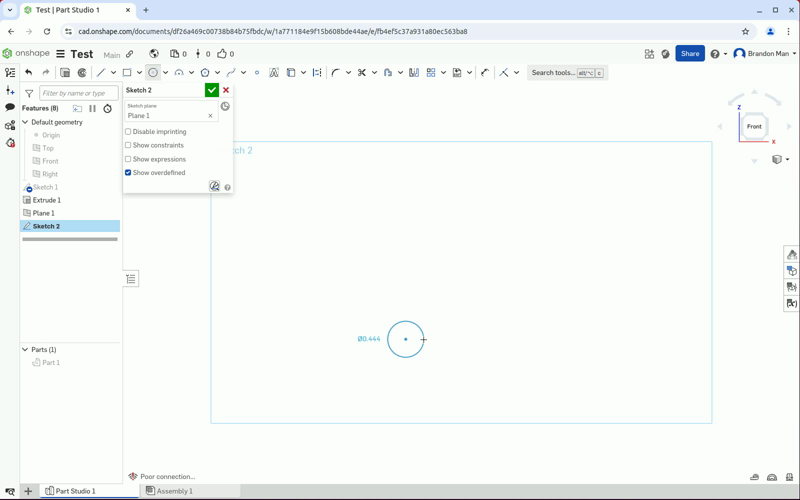
click(423, 339)
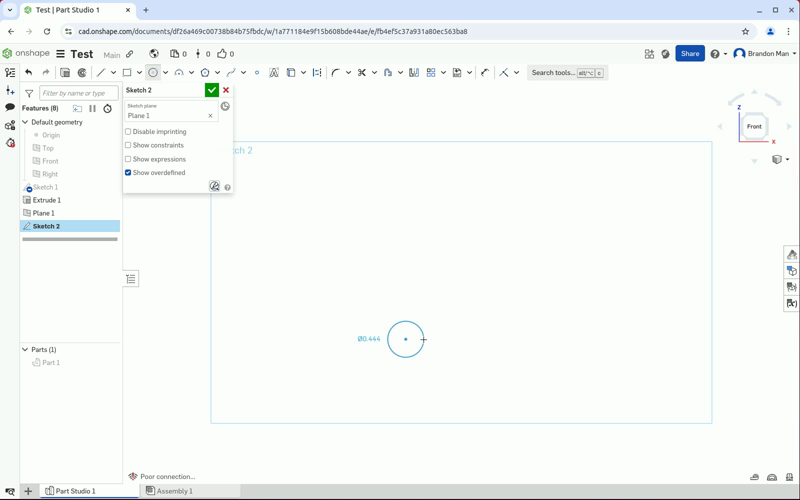
key(esc)
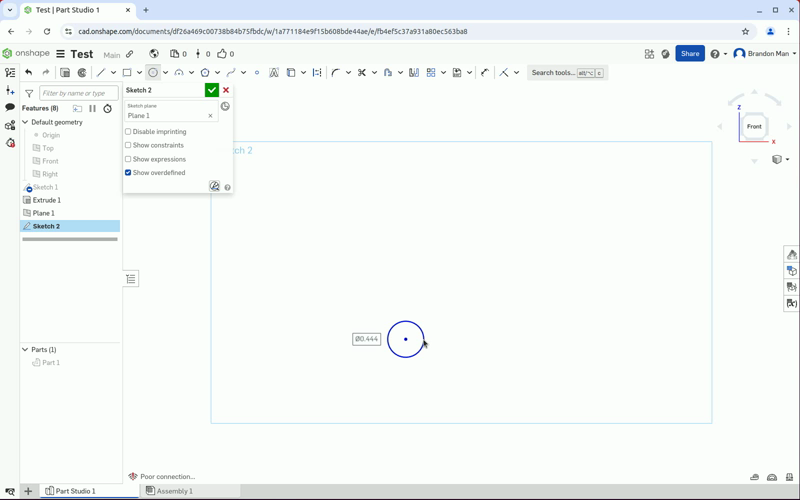
mouse_move(408, 336)
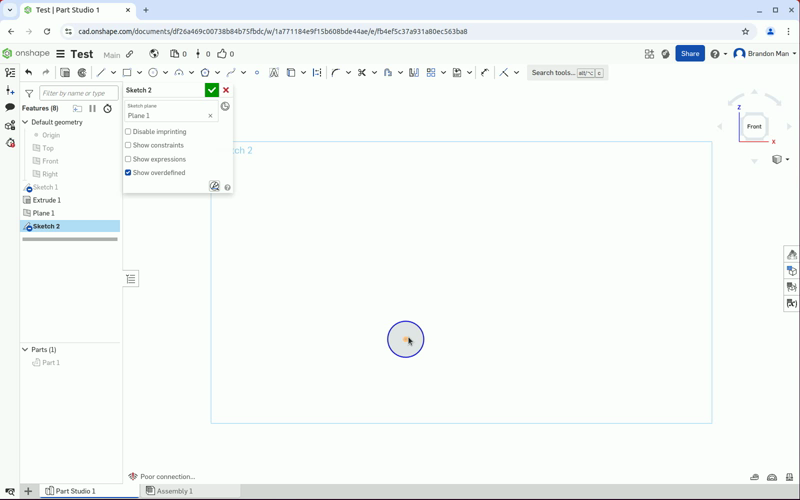
scroll(6)
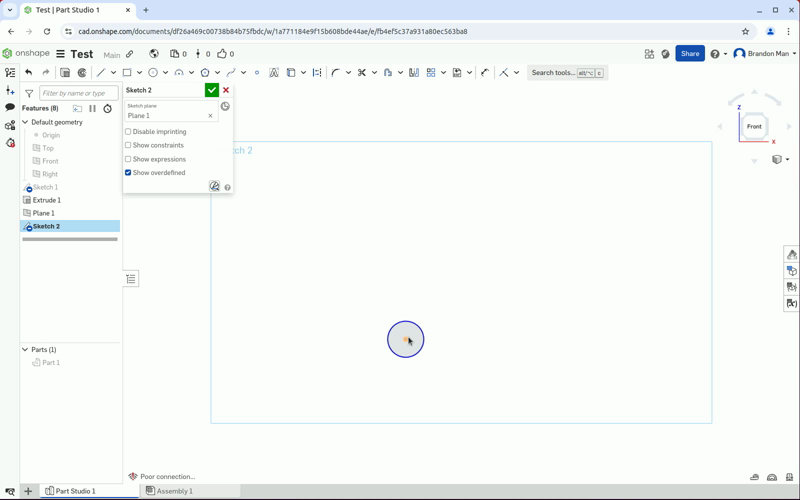
scroll(6)
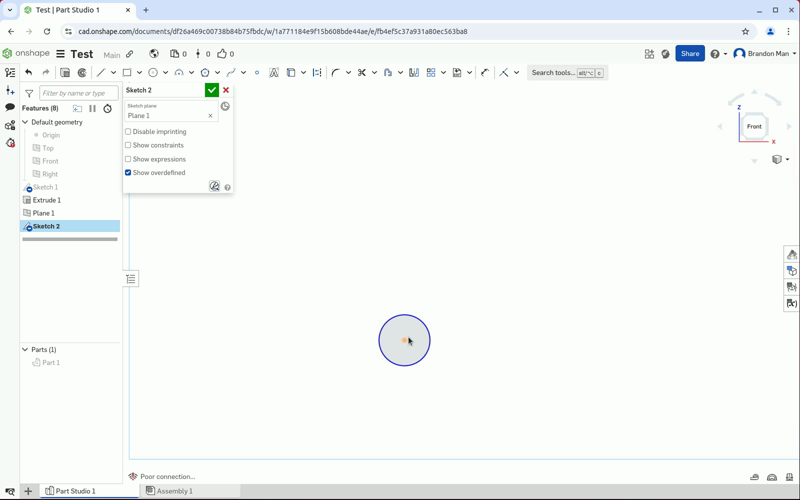
scroll(6)
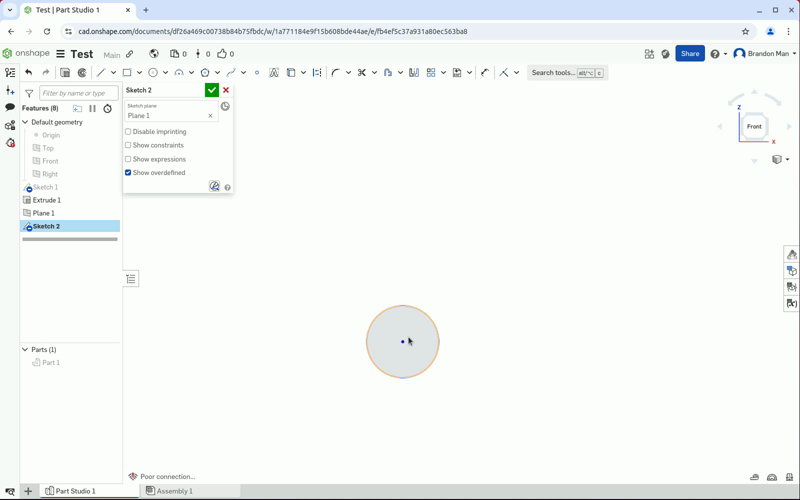
scroll(6)
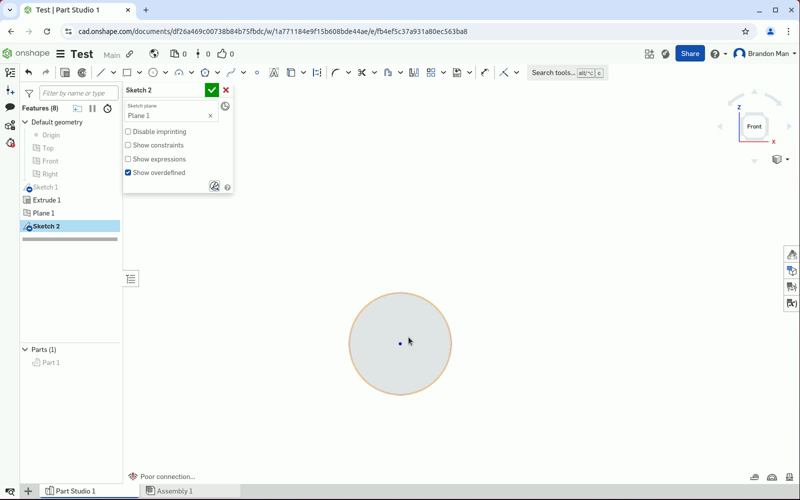
scroll(6)
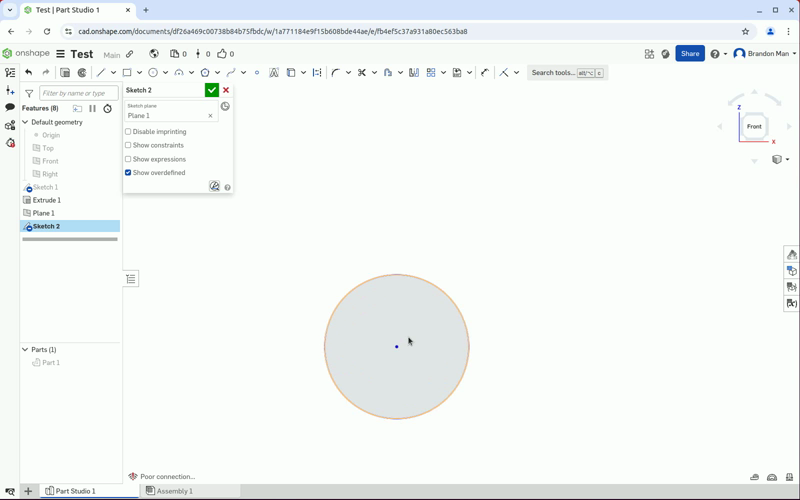
scroll(6)
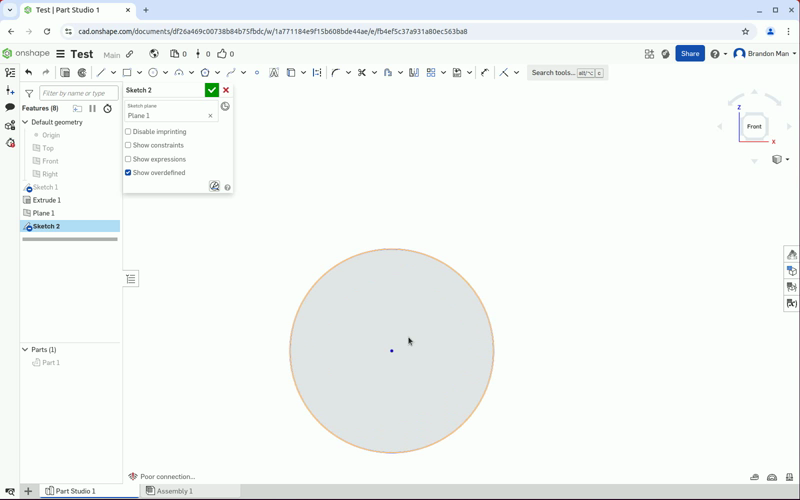
scroll(6)
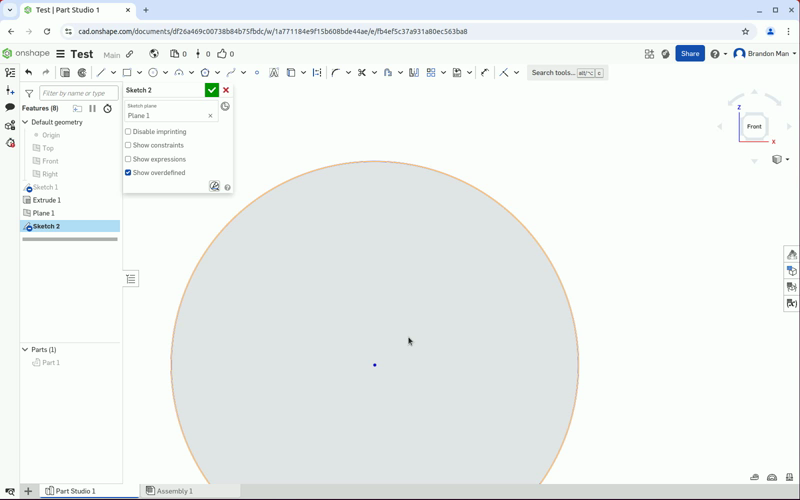
click(408, 336)
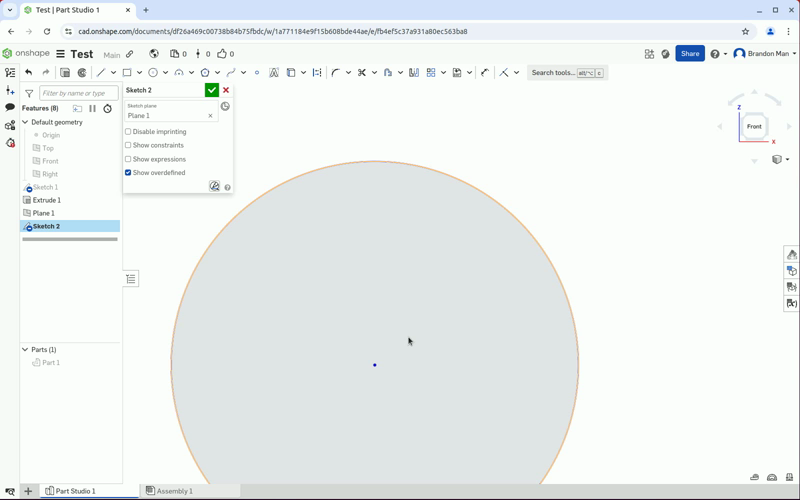
scroll(-6)
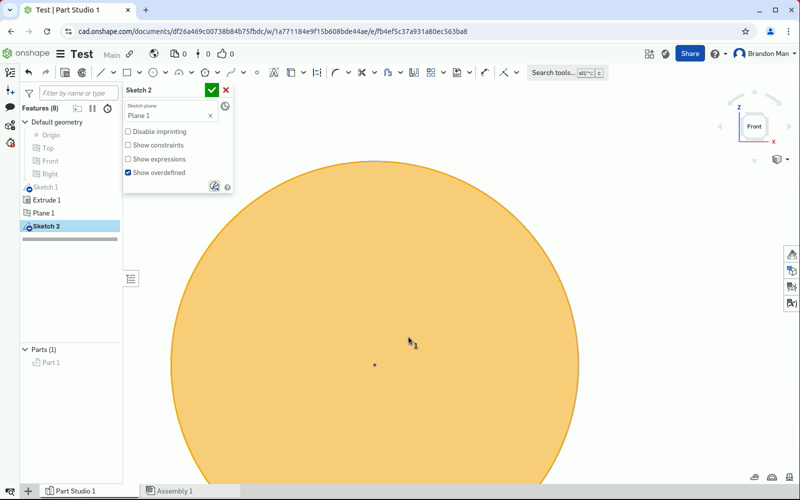
scroll(-6)
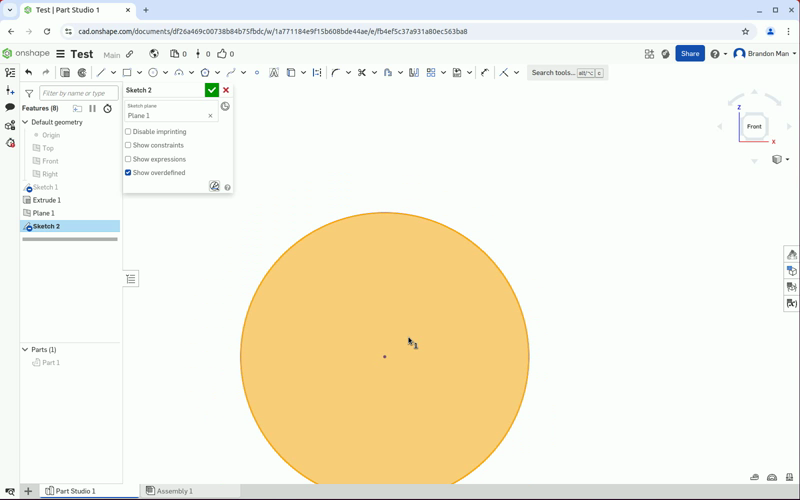
scroll(-6)
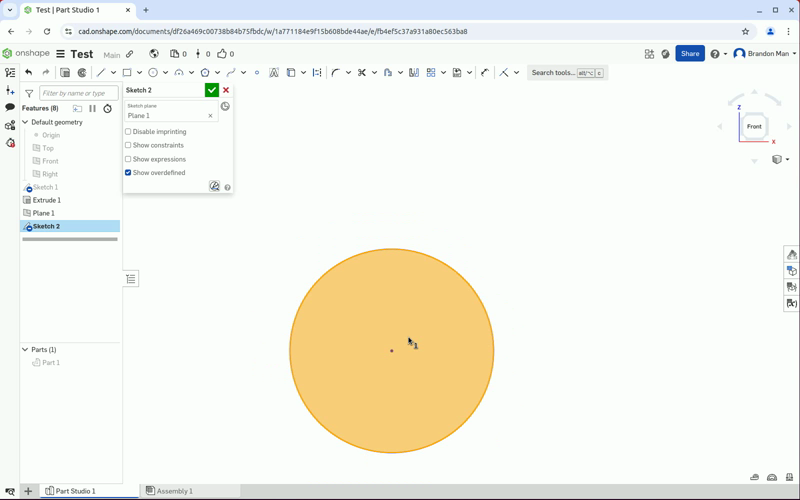
scroll(-6)
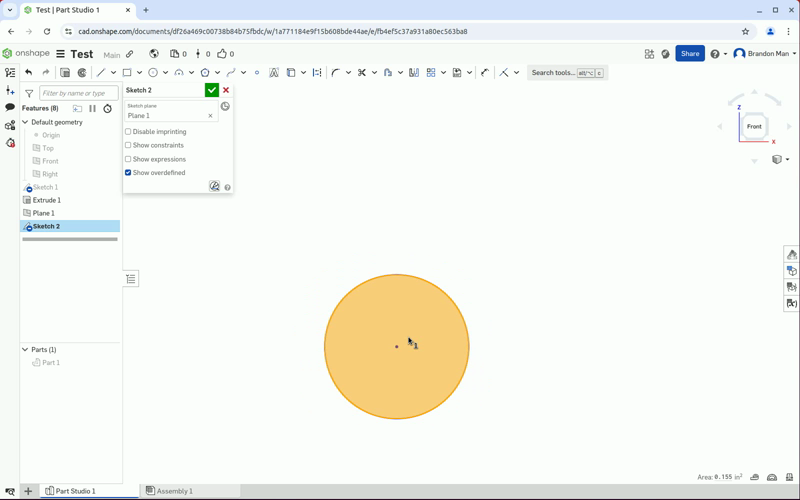
scroll(-6)
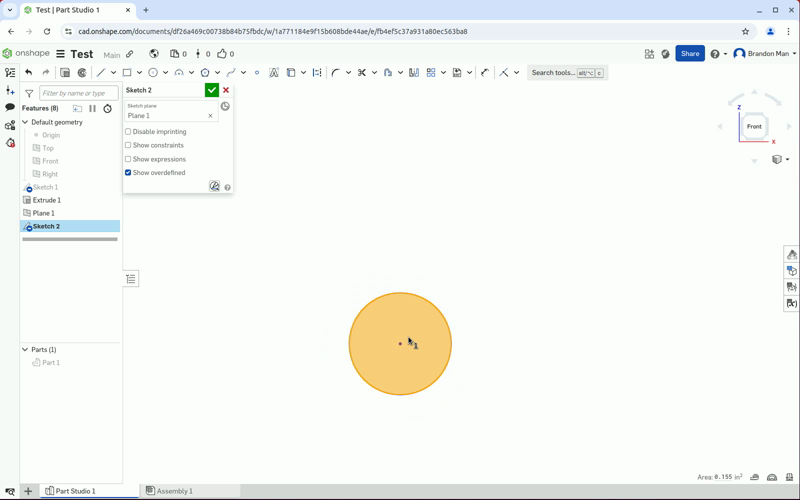
scroll(-6)
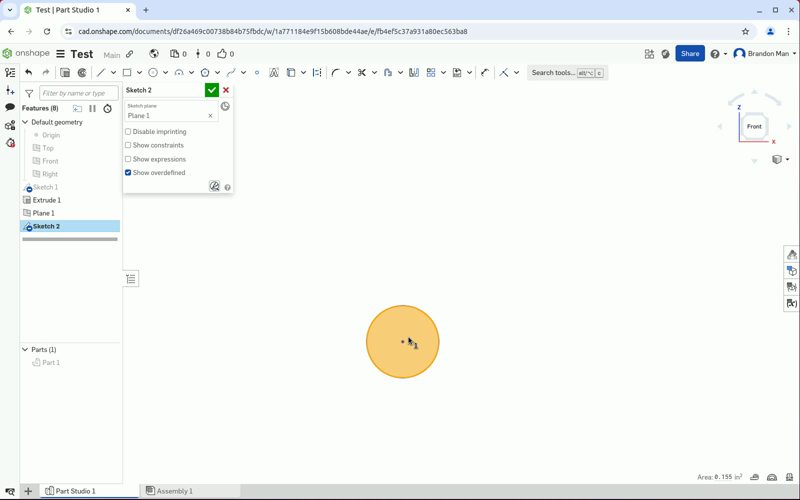
scroll(-6)
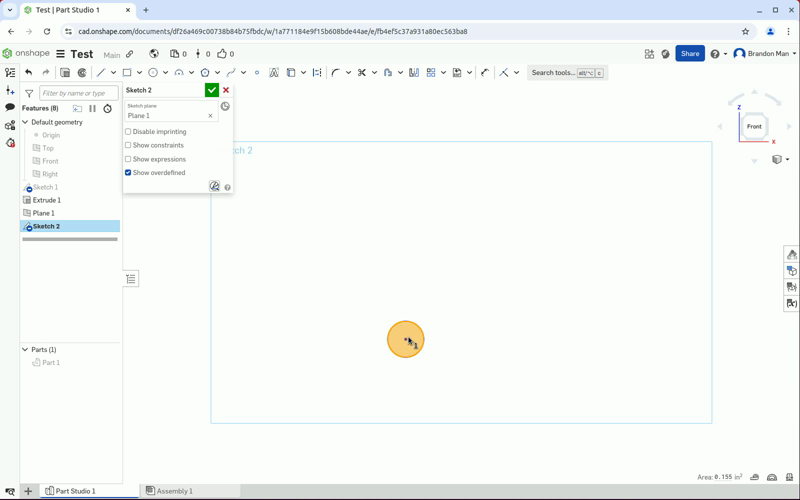
mouse_move(73, 352)
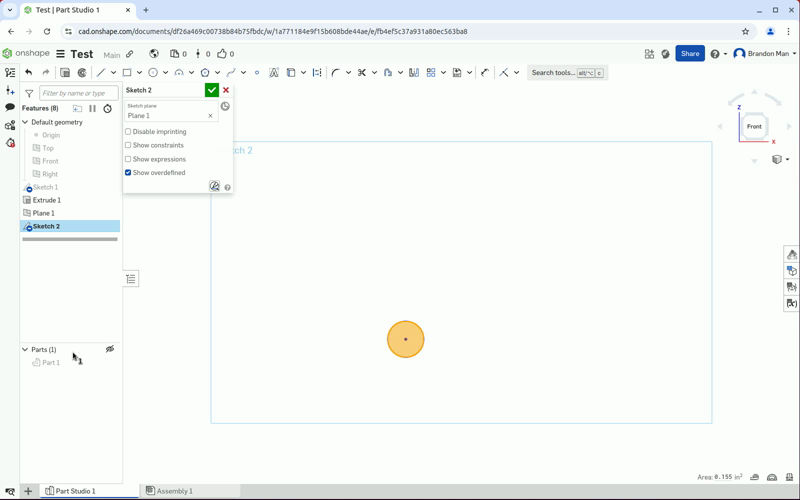
key(shift+y)
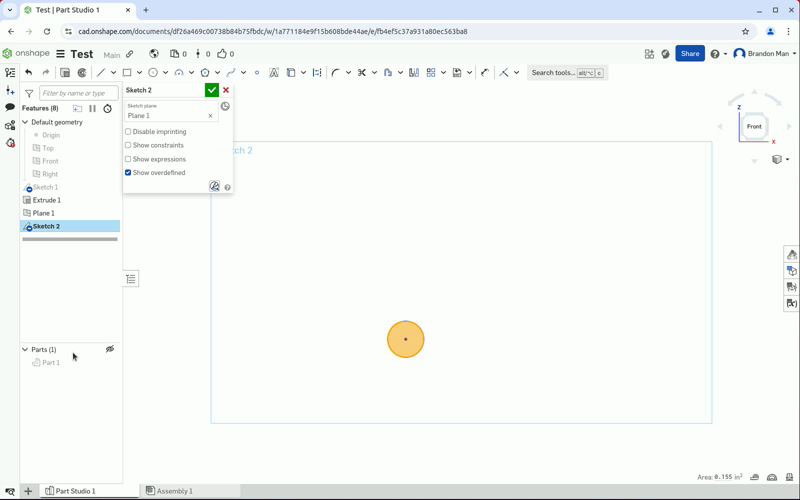
key(shift+e)
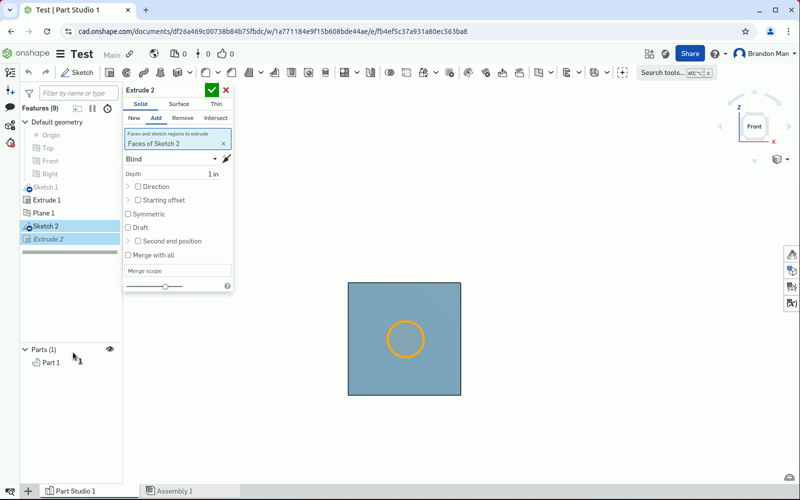
mouse_move(143, 106)
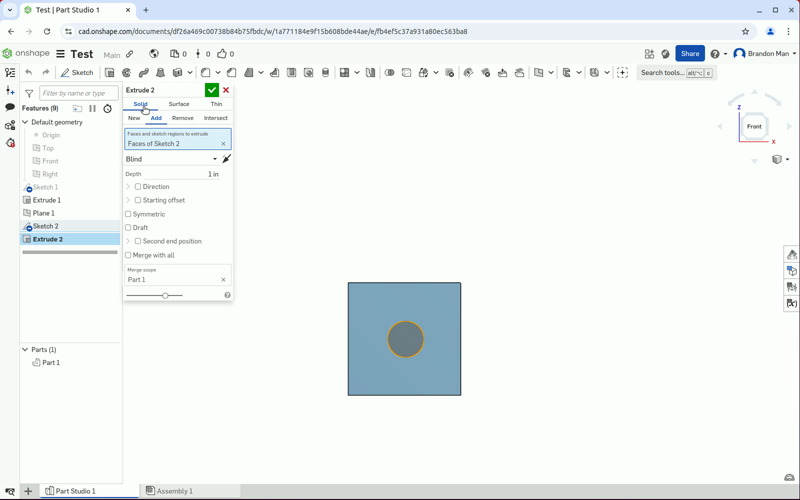
click(143, 106)
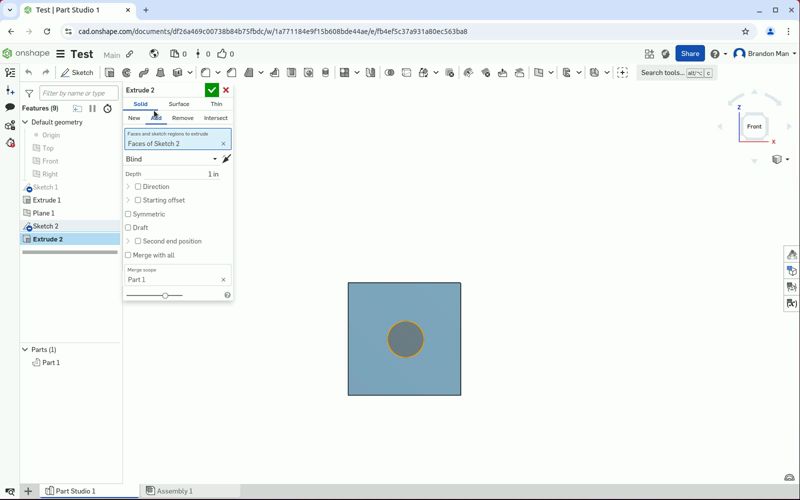
mouse_move(186, 120)
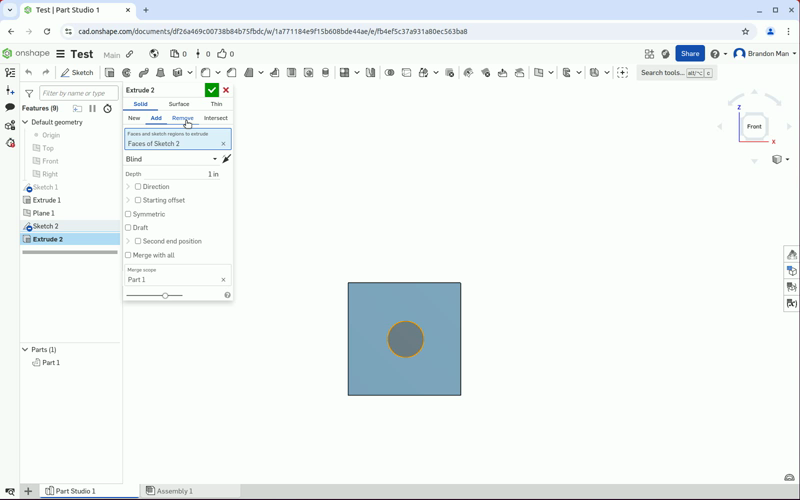
click(186, 120)
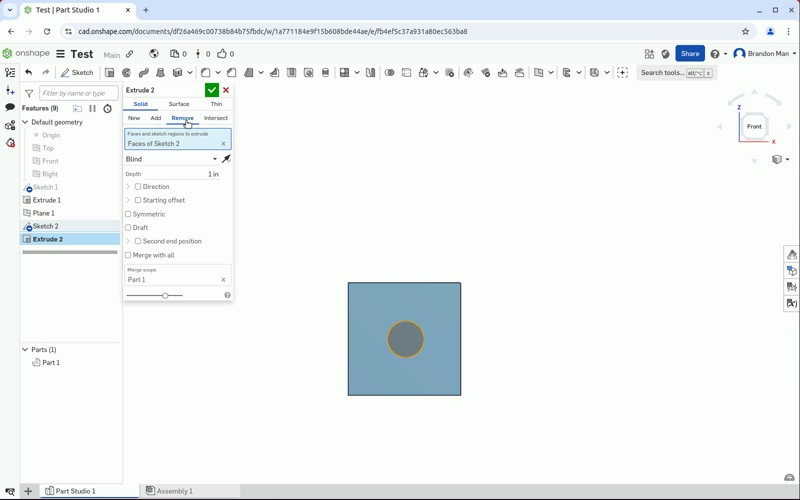
key(tab, 4)
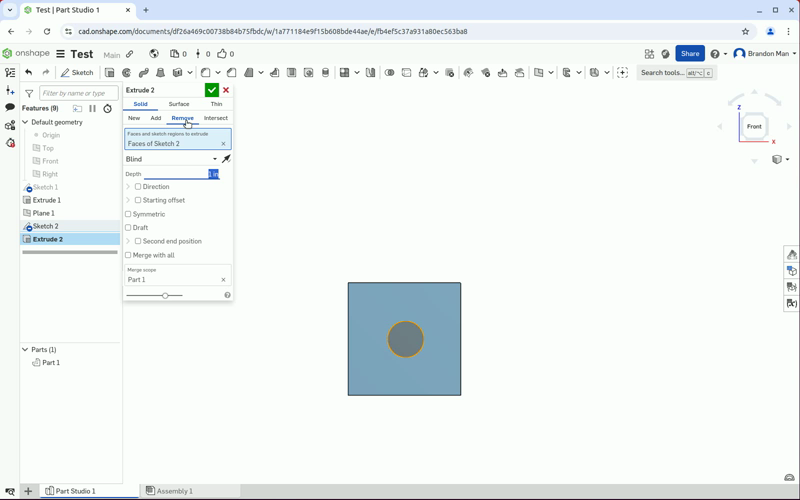
text(1.618)
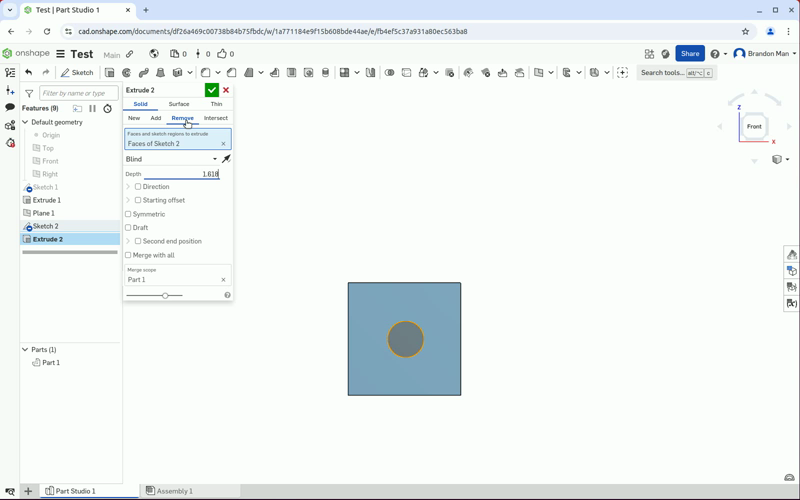
key(tab, 6)
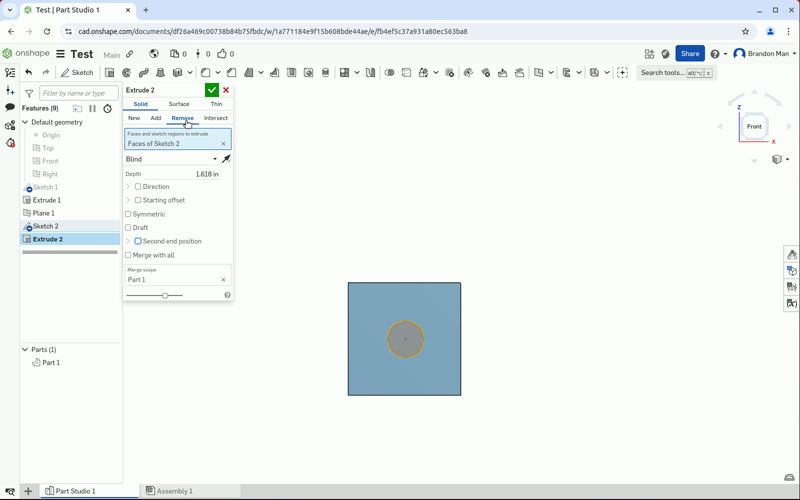
key(space)
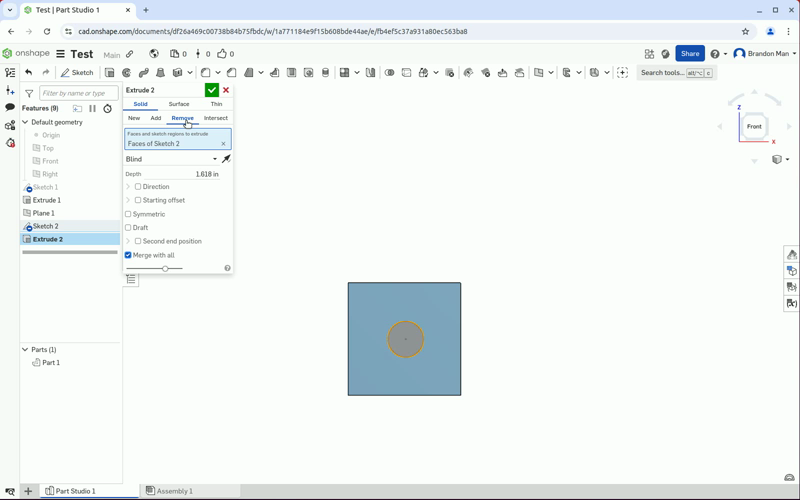
key(enter)
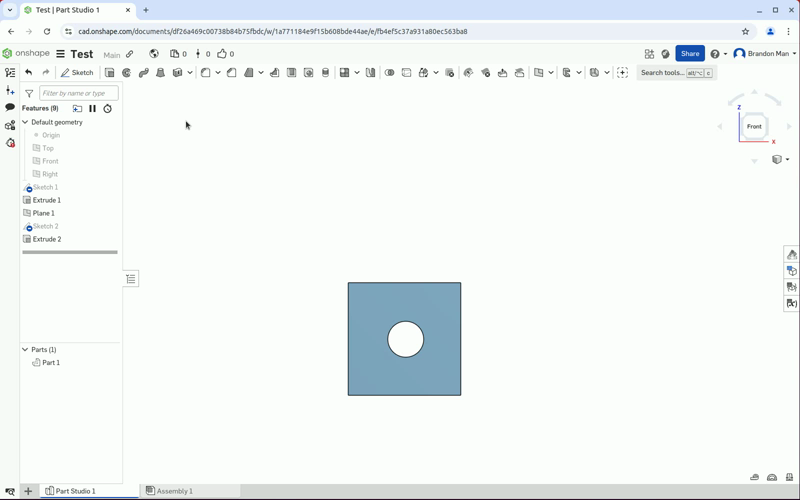
key(shift+h)
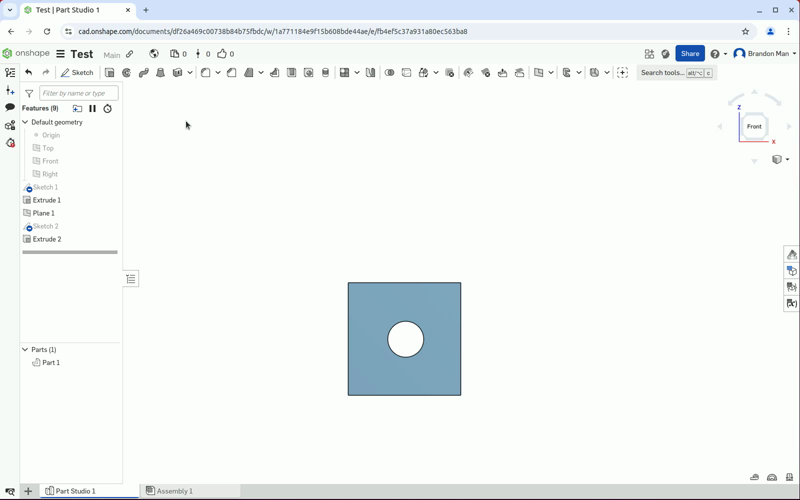
key(shift+h)
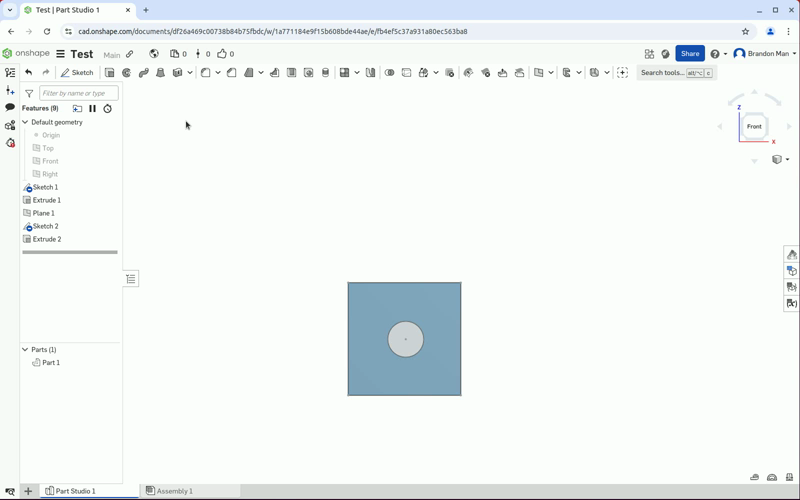
key(shift+7)
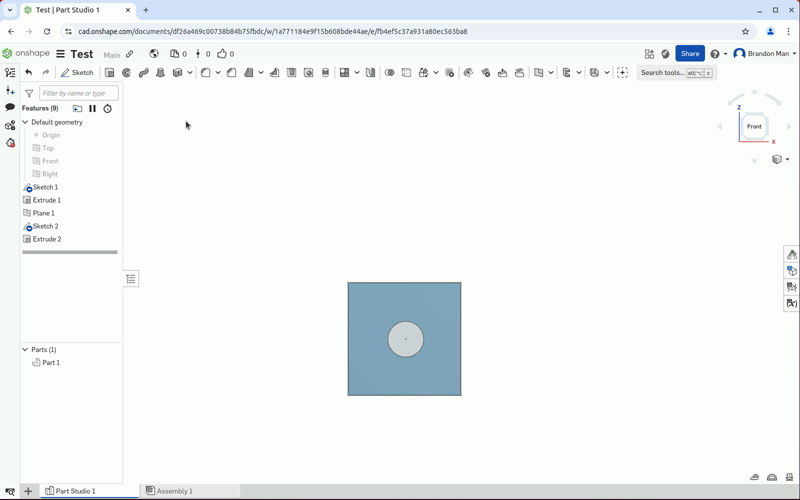
key(left, 2)
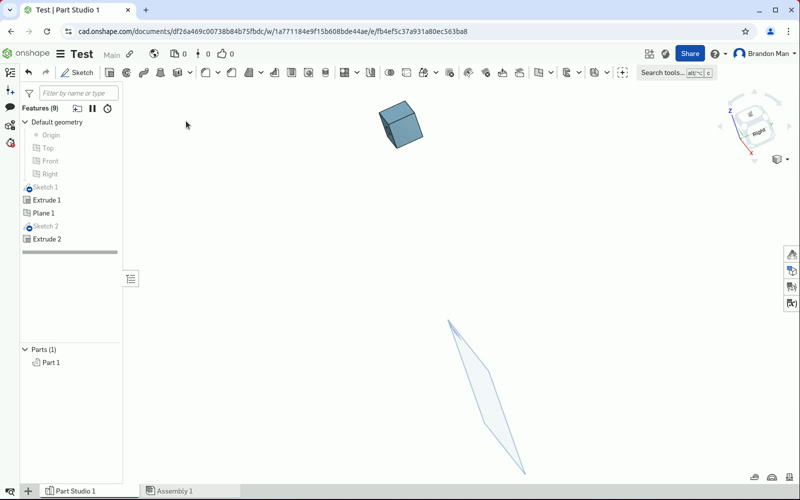
key(down, 2)
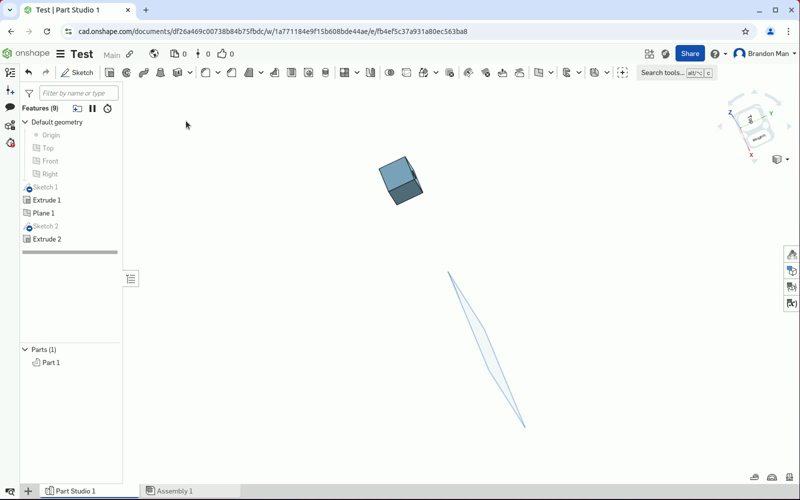
key(up, 2)
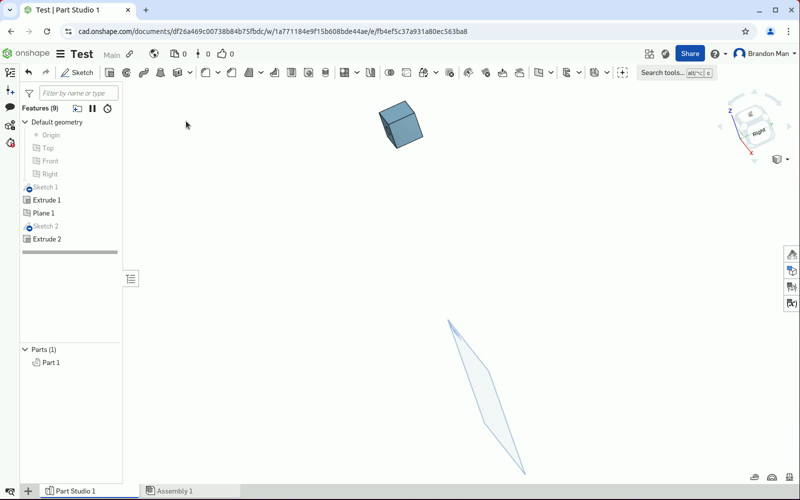
key(right, 2)
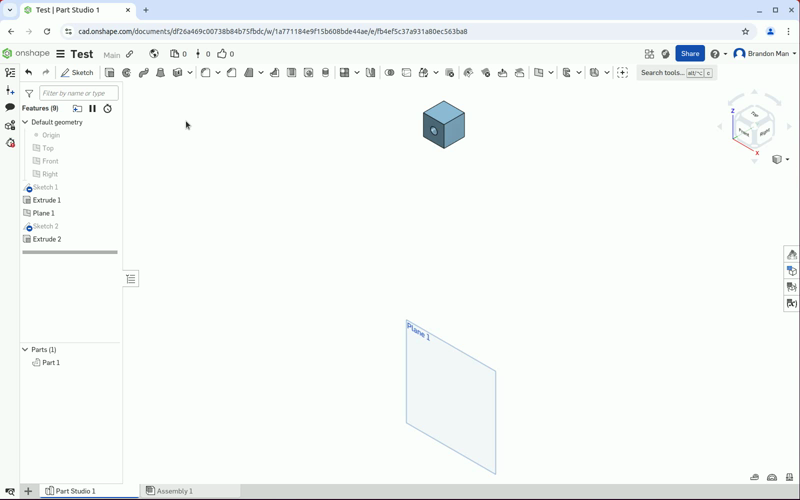
mouse_move(73, 189)
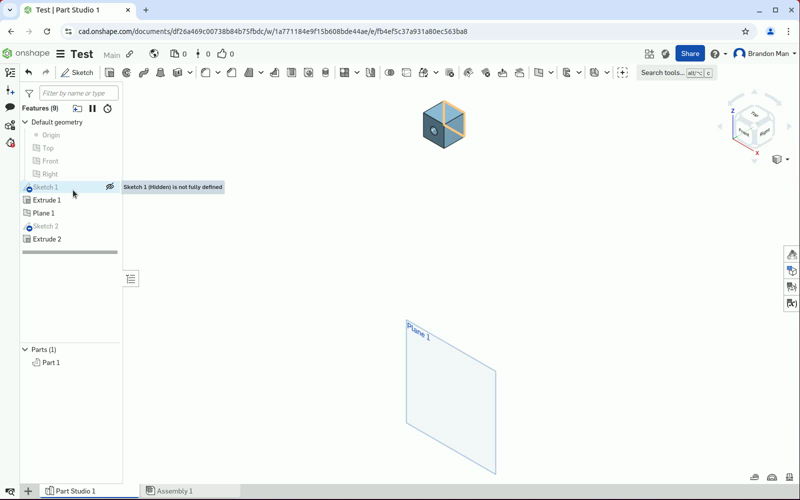
click(73, 189)